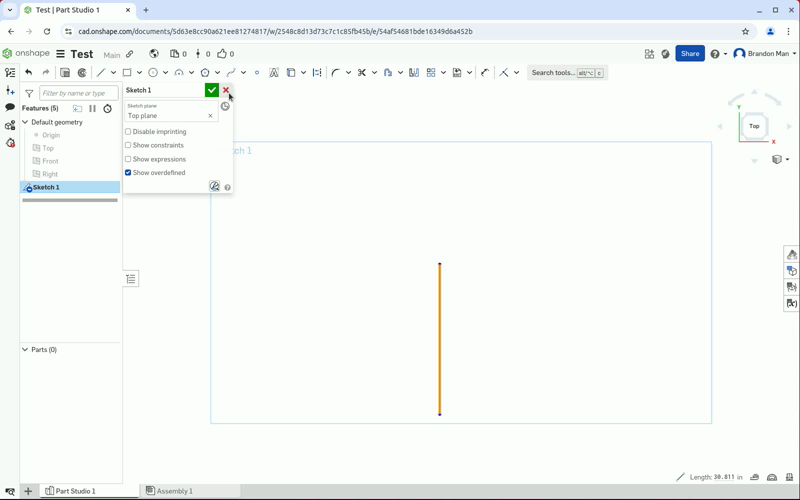
key(shift+h)
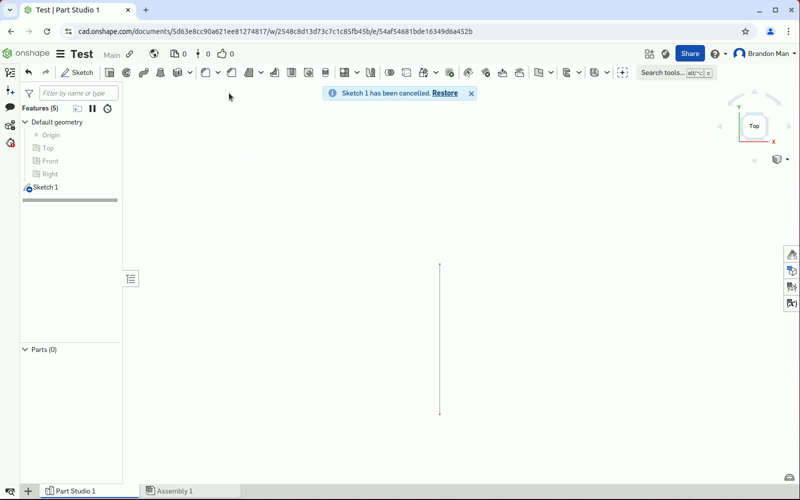
key(shift+s)
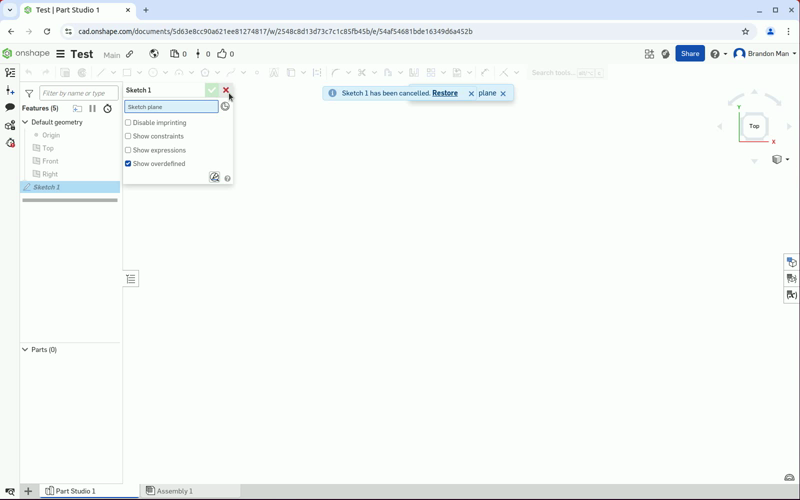
mouse_move(73, 150)
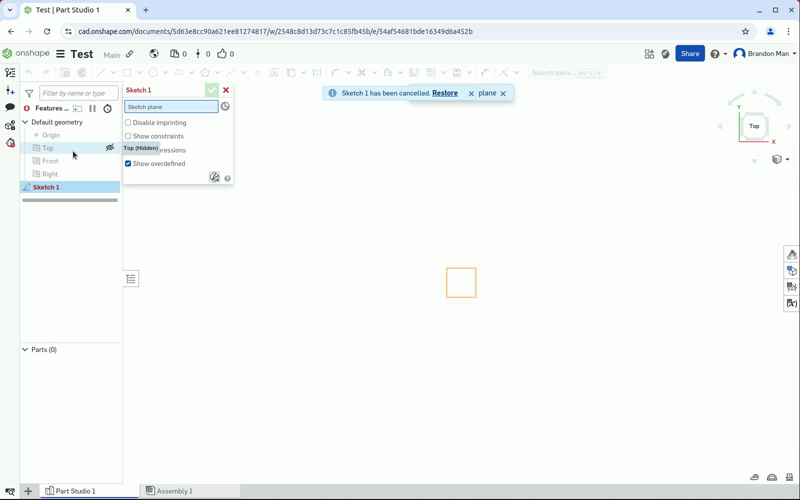
click(73, 150)
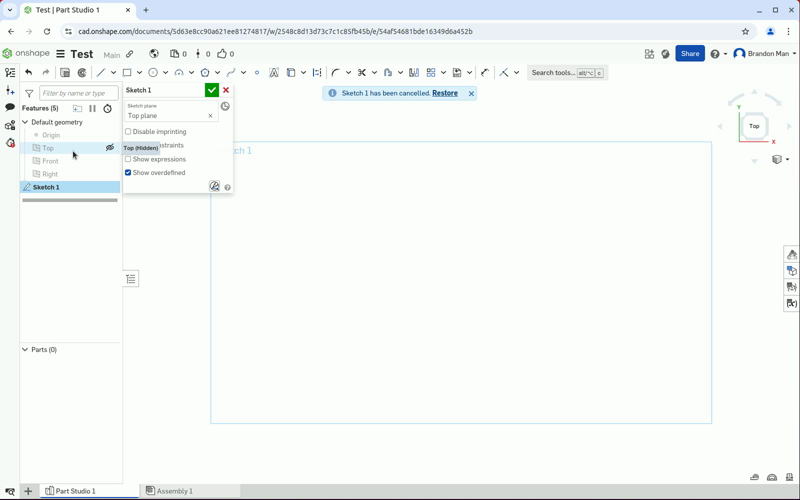
mouse_move(73, 352)
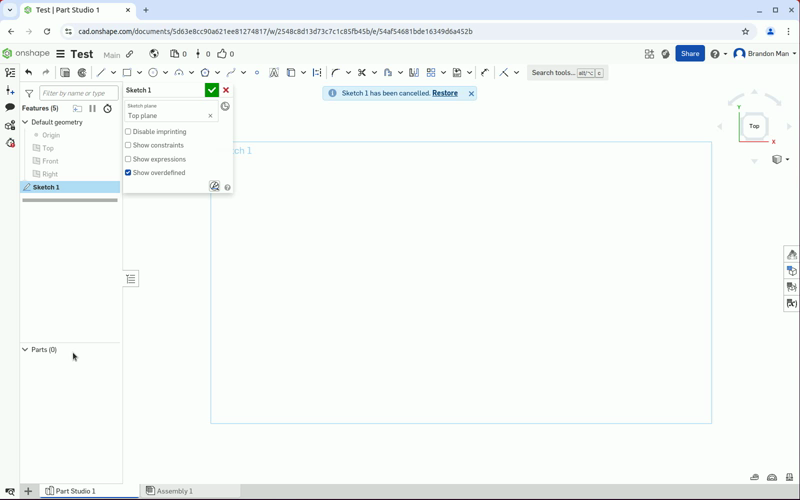
key(y)
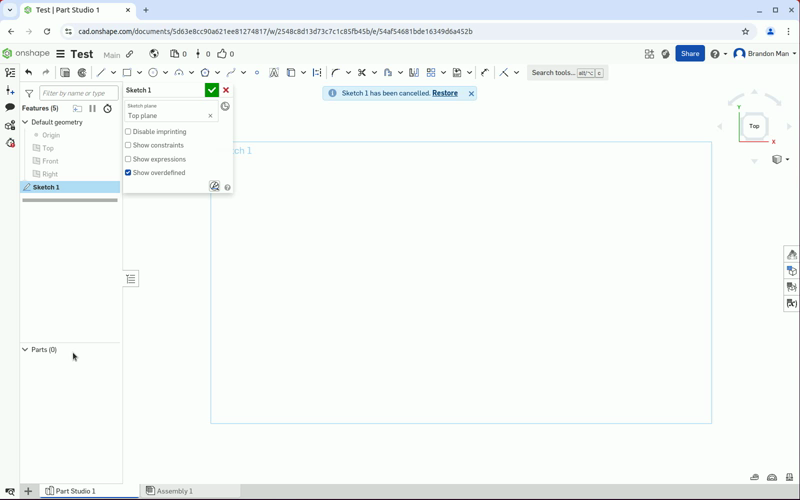
key(l)
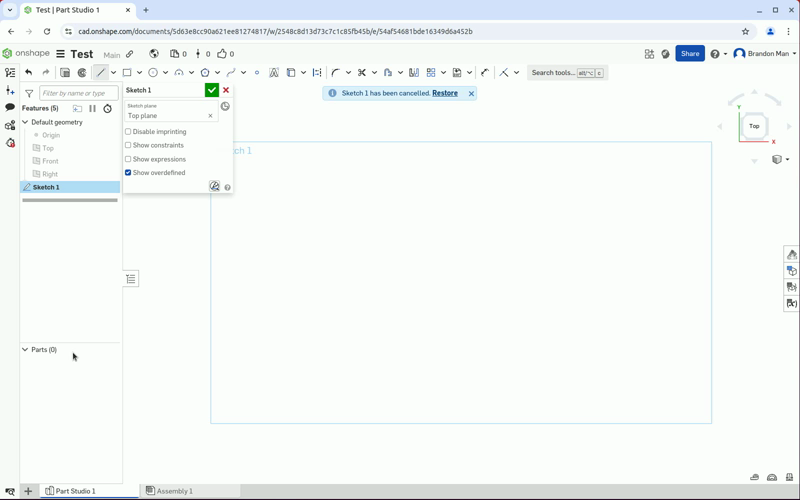
key_down(shift)
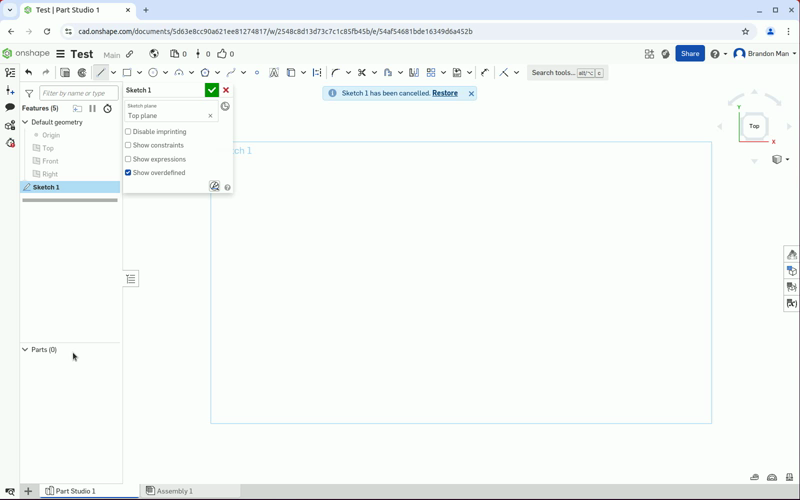
mouse_move(369, 261)
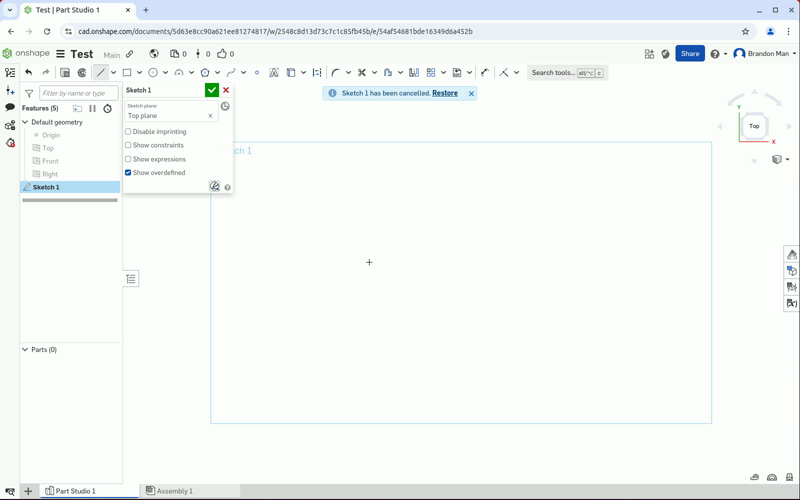
click(369, 261)
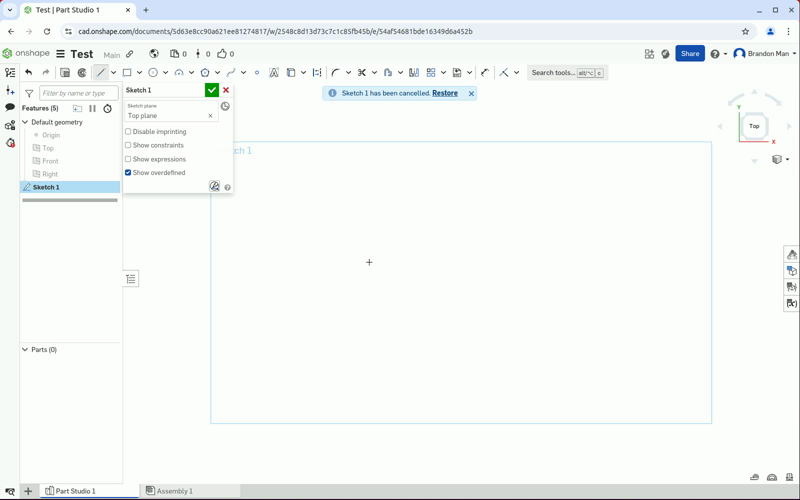
key_up(shift)
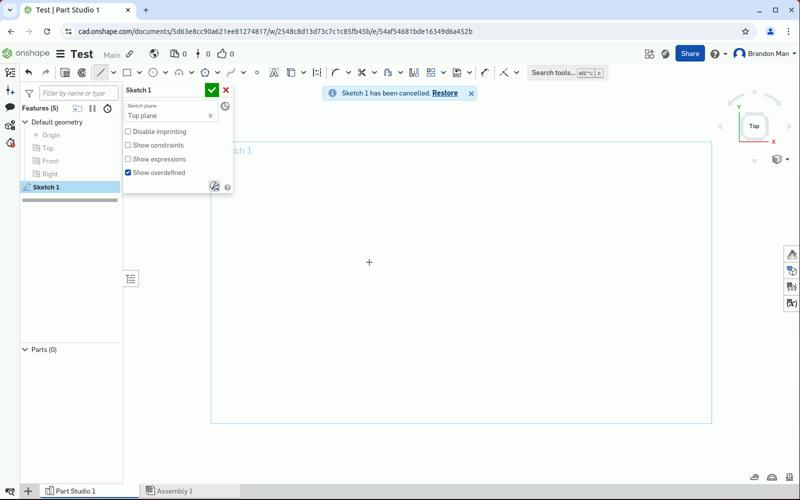
key_down(shift)
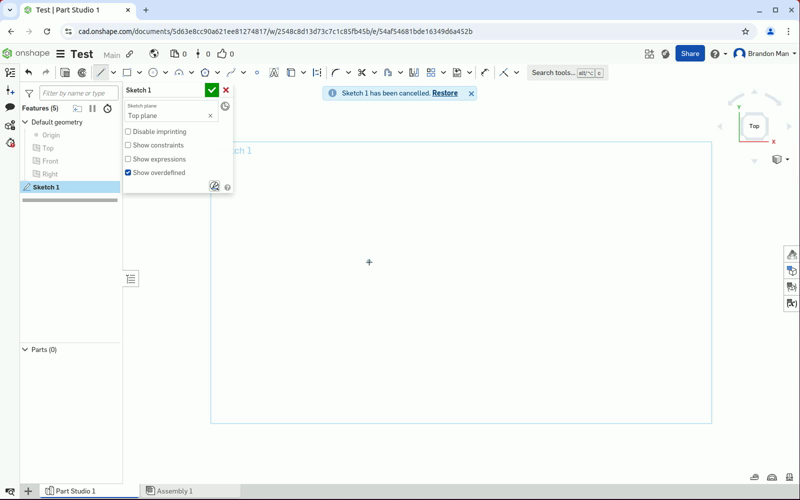
mouse_move(440, 261)
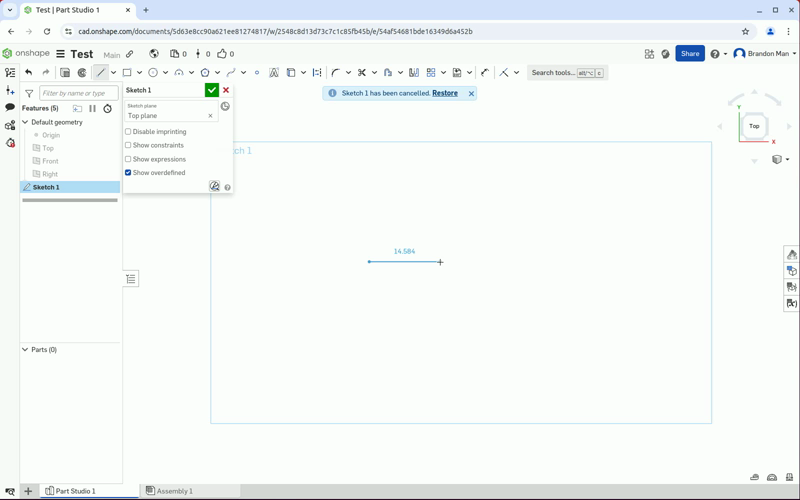
click(440, 261)
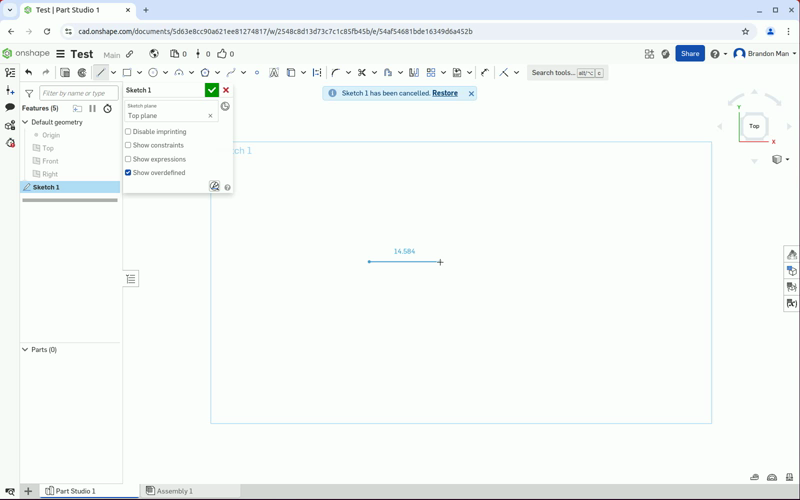
key_up(shift)
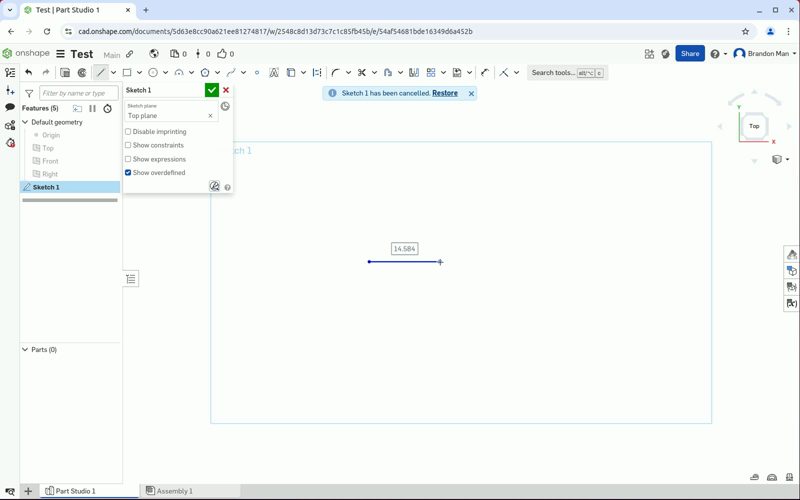
key_down(shift)
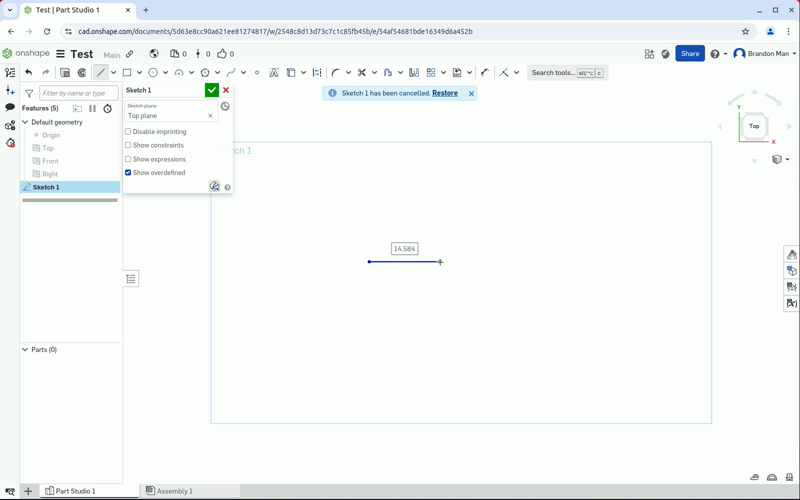
mouse_move(470, 261)
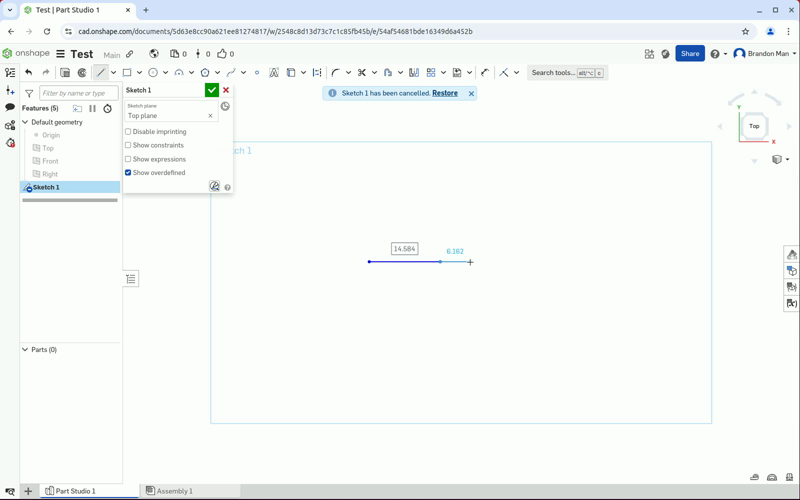
mouse_move(440, 212)
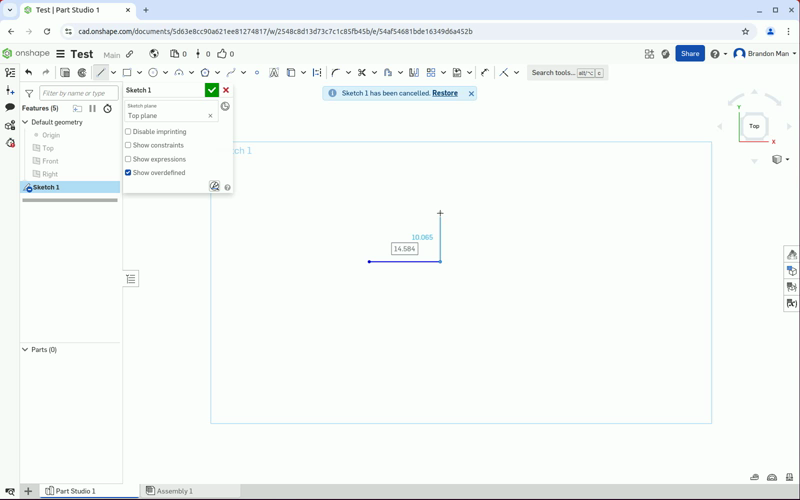
click(440, 212)
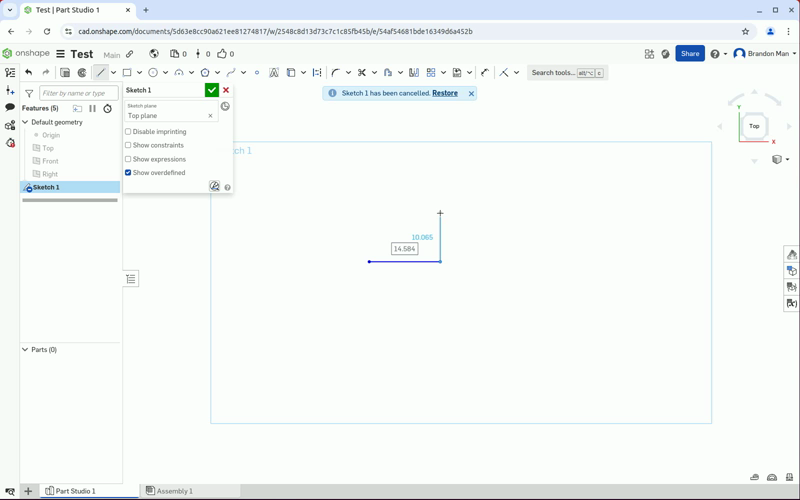
key_up(shift)
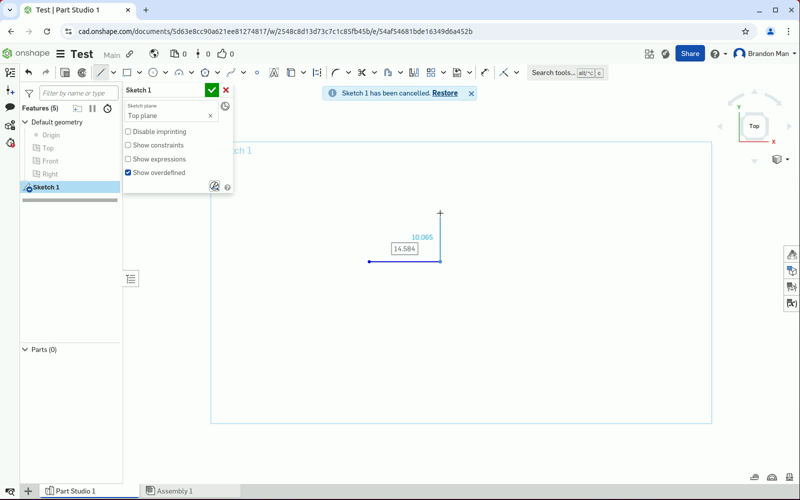
key_down(shift)
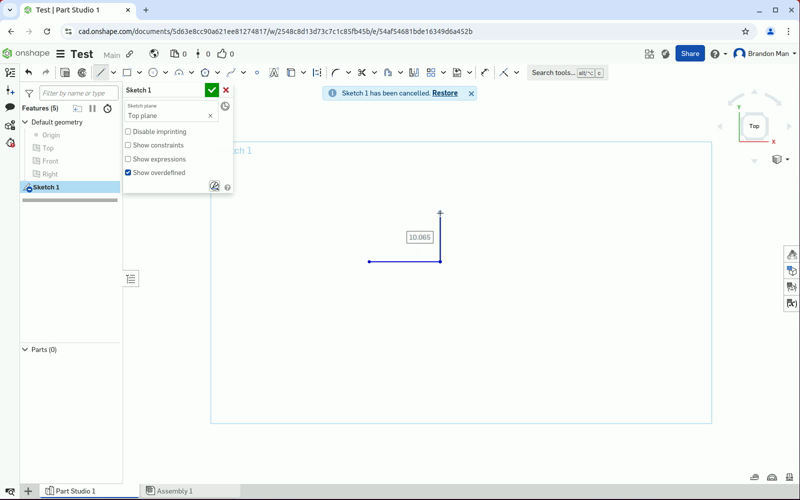
mouse_move(369, 212)
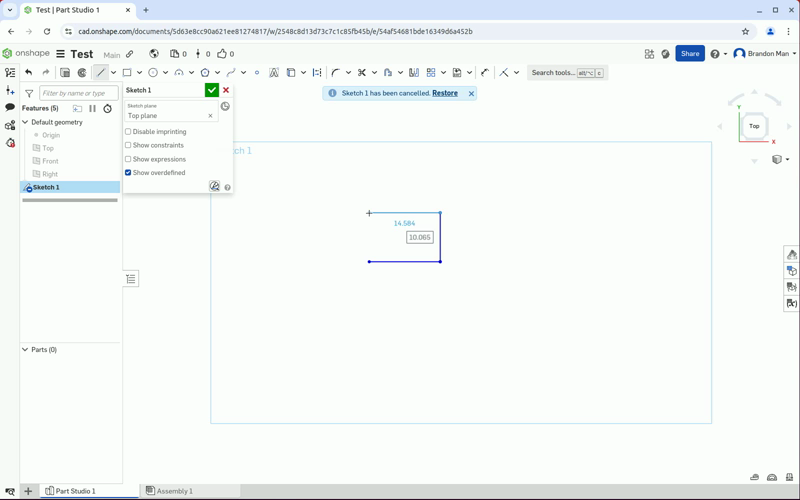
click(369, 212)
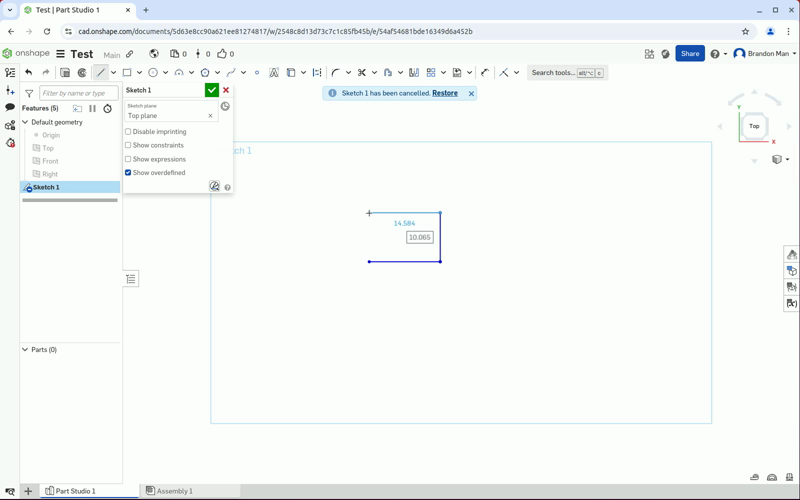
key_up(shift)
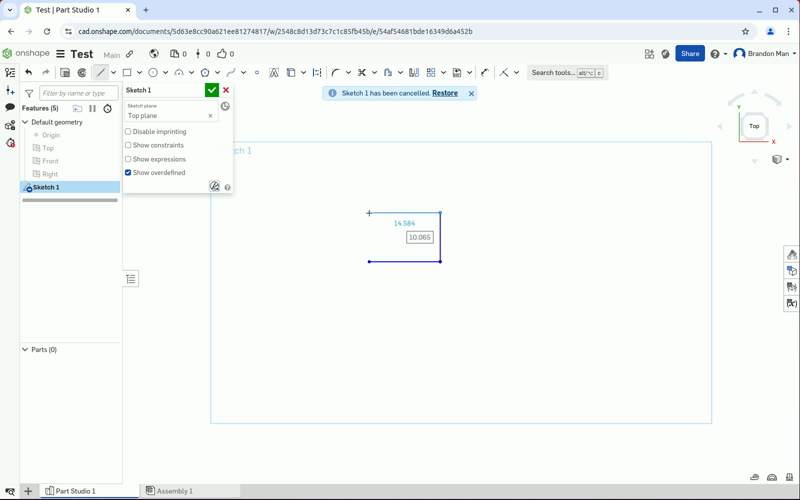
mouse_move(399, 212)
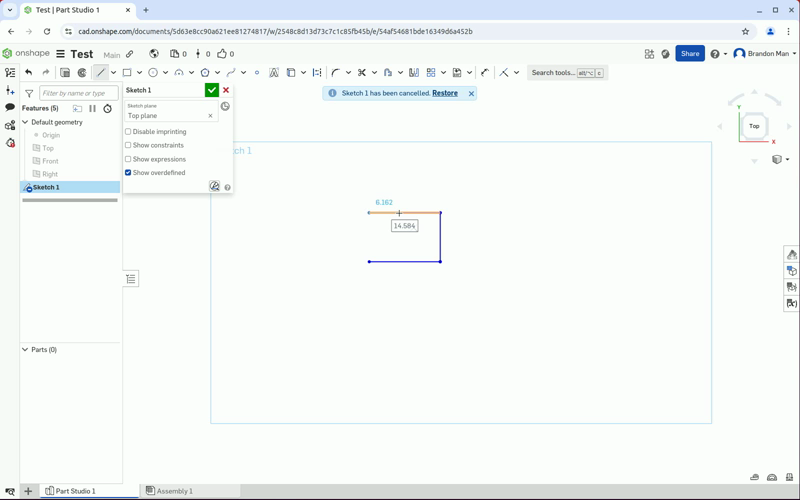
key_down(shift)
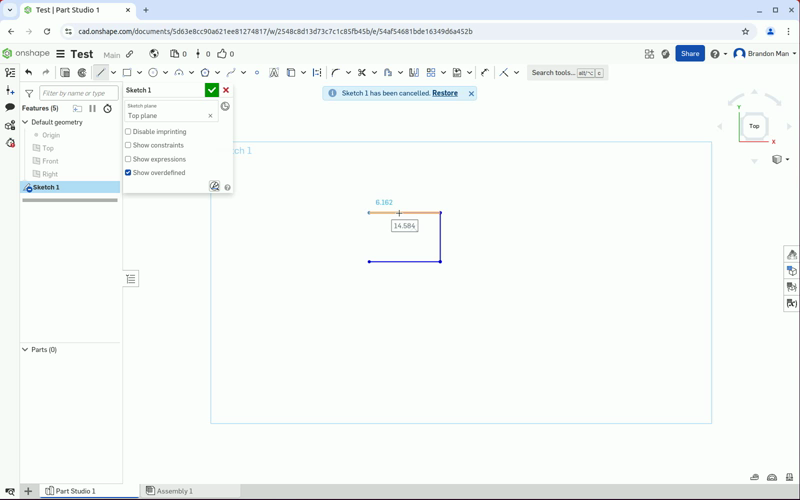
mouse_move(369, 261)
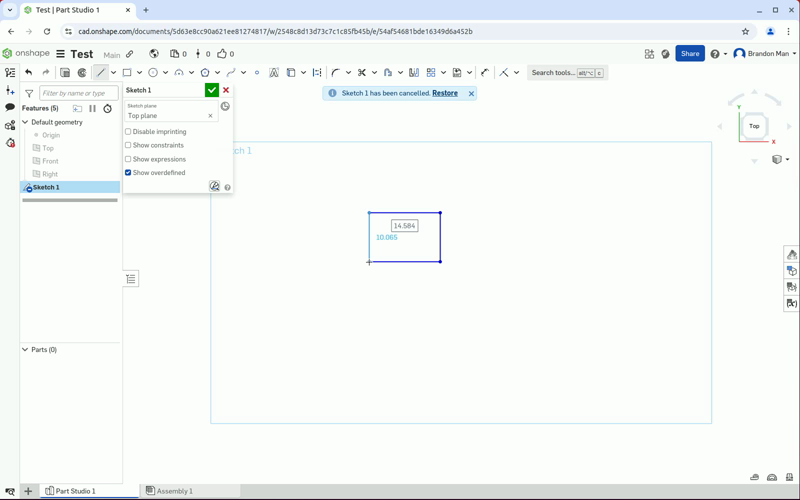
key_up(shift)
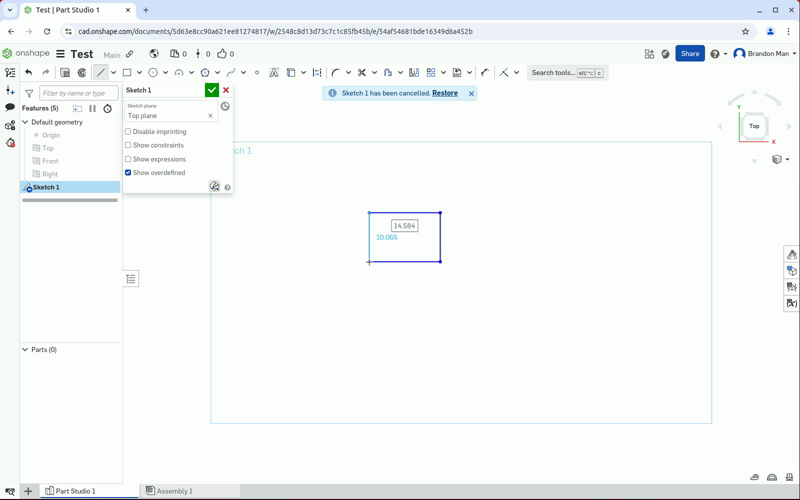
click(369, 261)
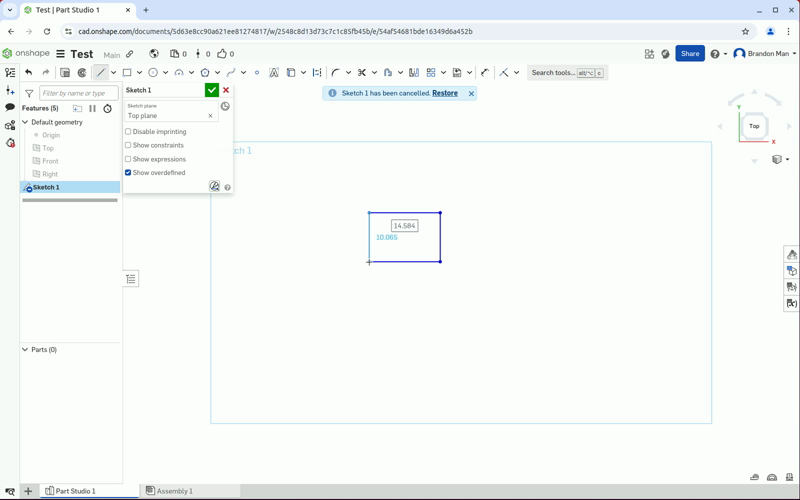
key(esc)
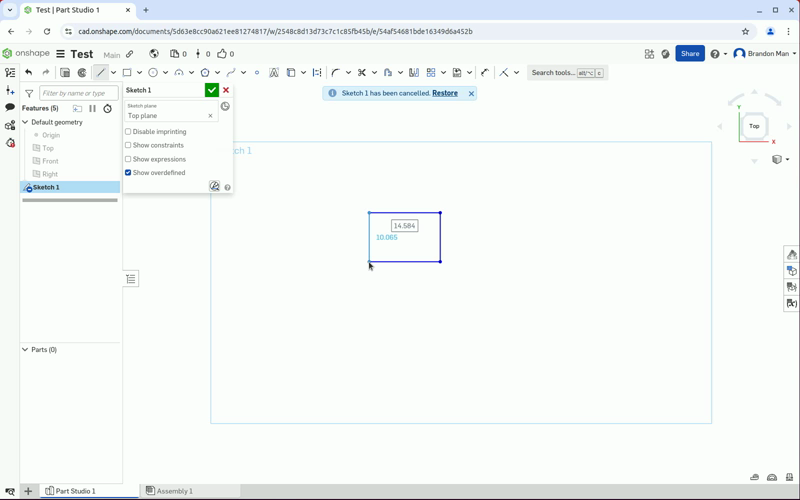
mouse_move(425, 233)
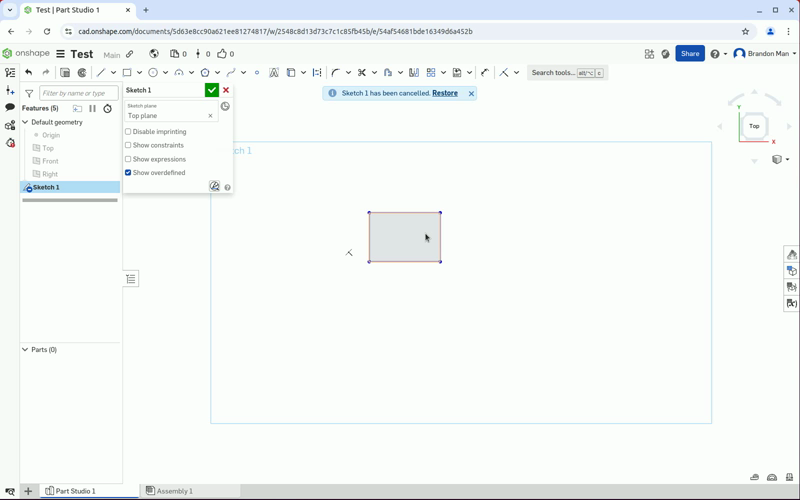
click(425, 233)
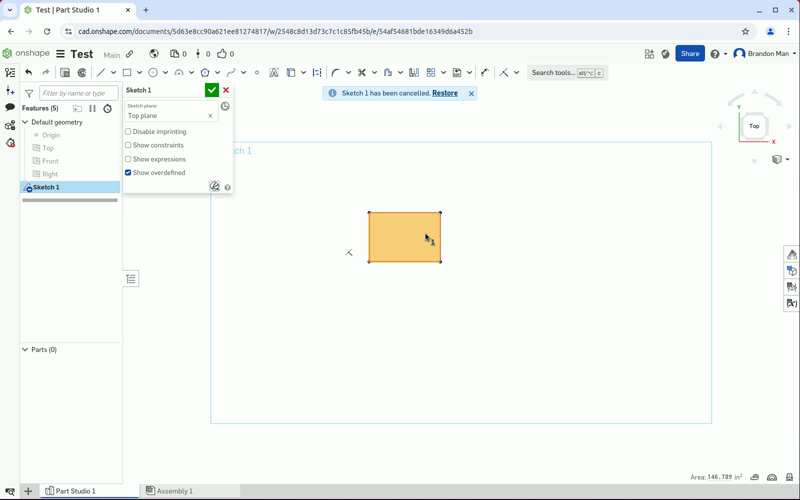
mouse_move(73, 352)
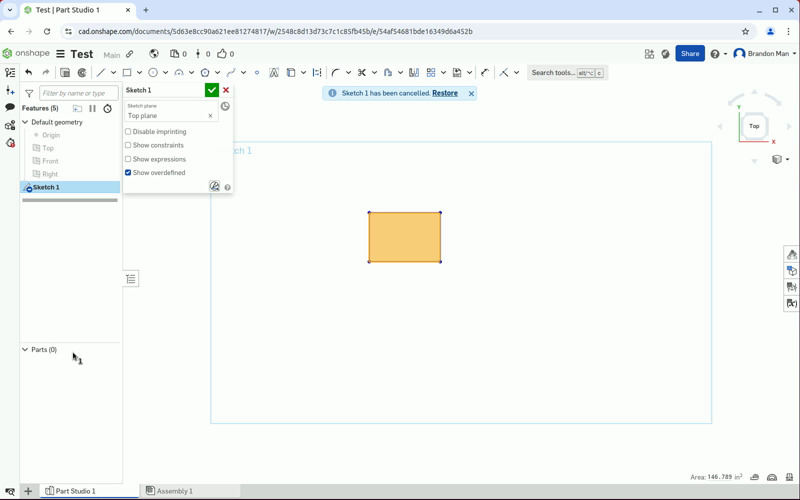
key(shift+y)
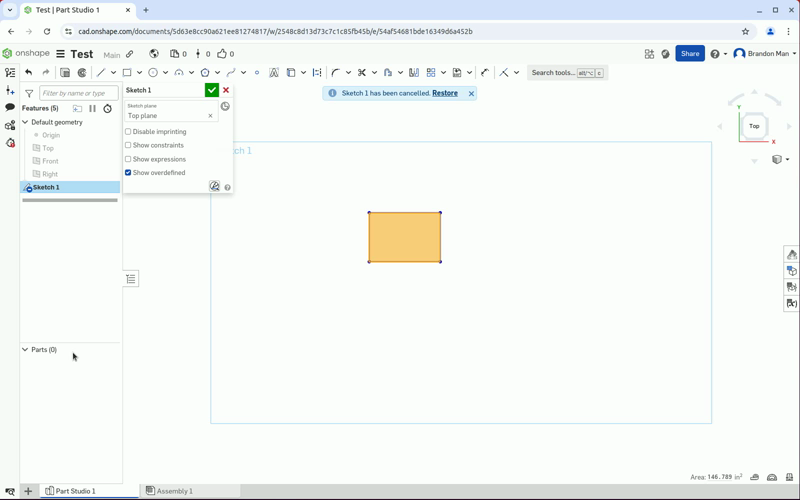
key(shift+e)
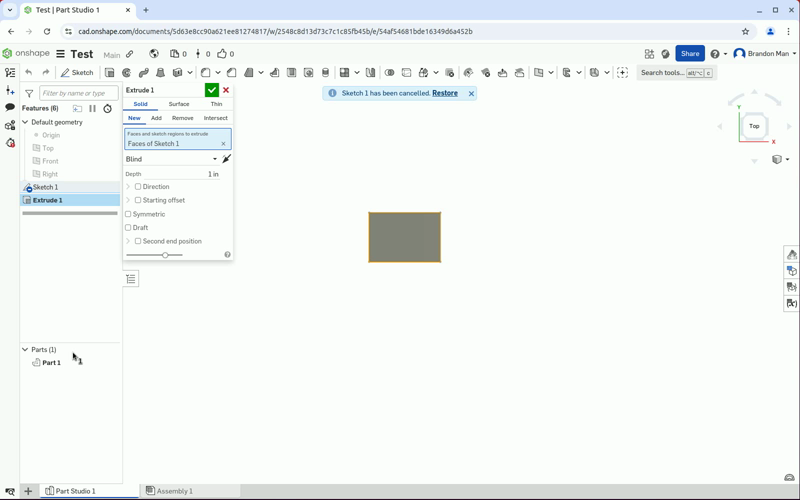
mouse_move(143, 106)
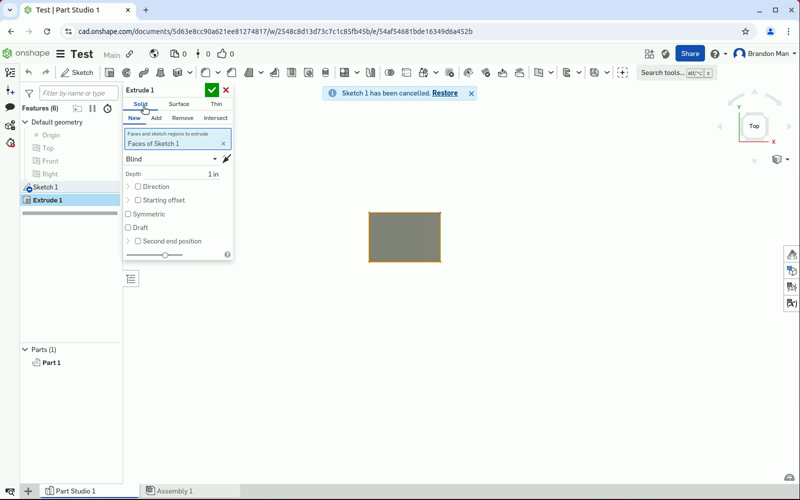
click(143, 106)
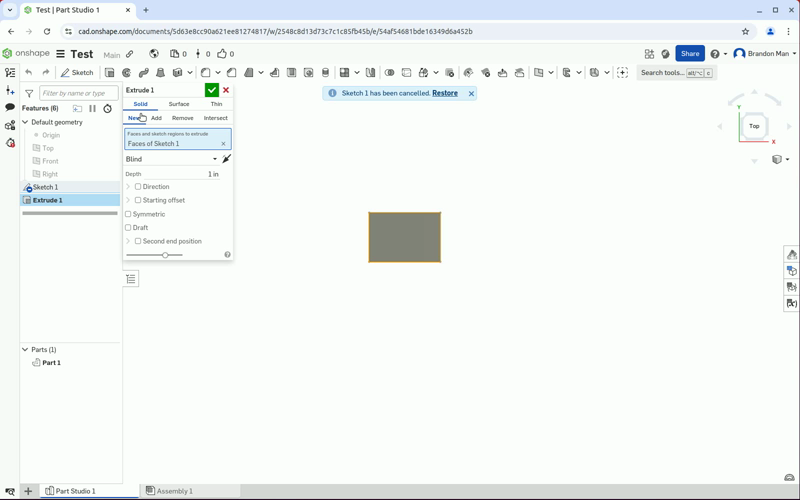
mouse_move(137, 120)
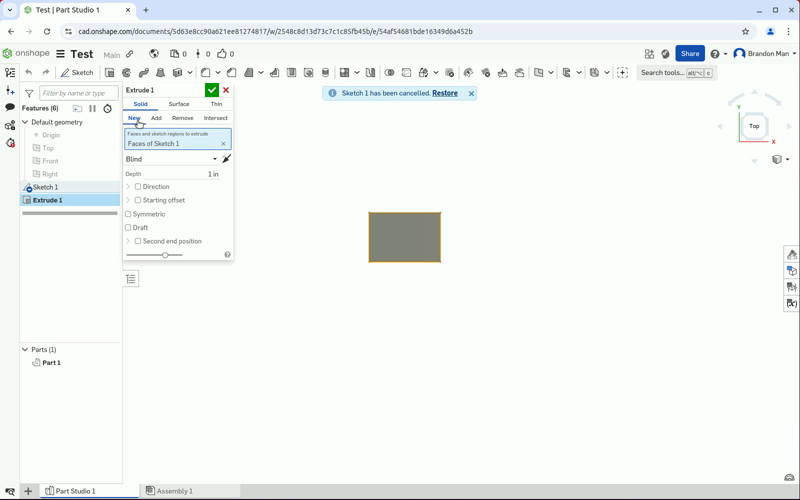
click(137, 120)
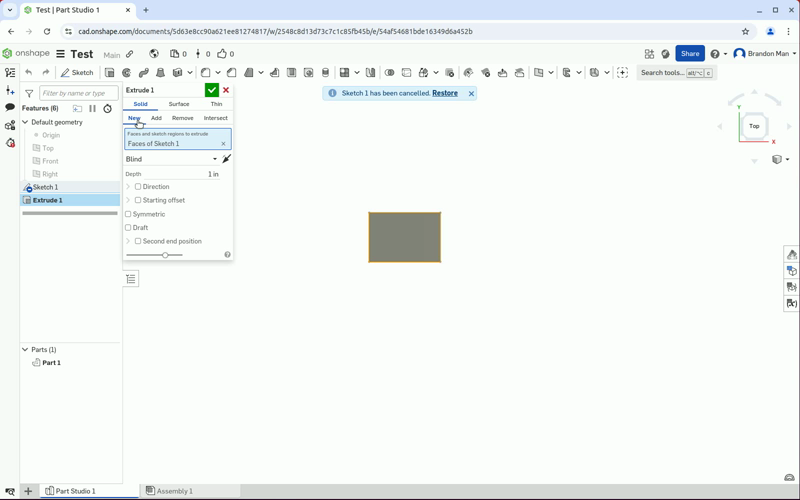
key(tab, 4)
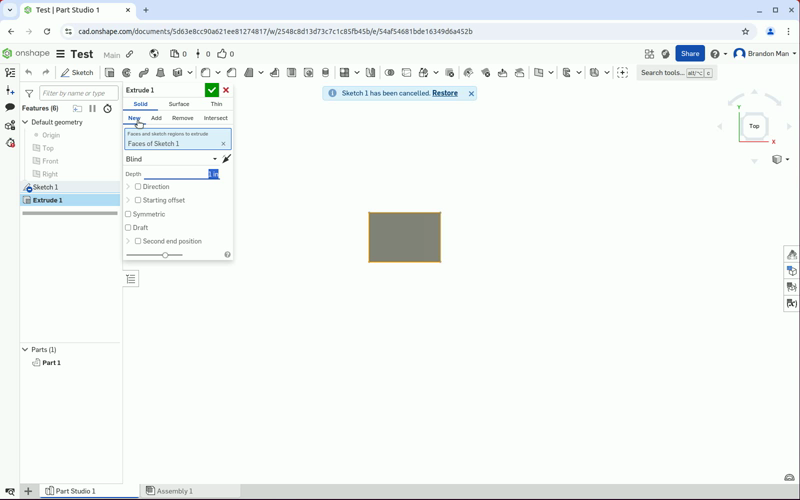
text(4.333)
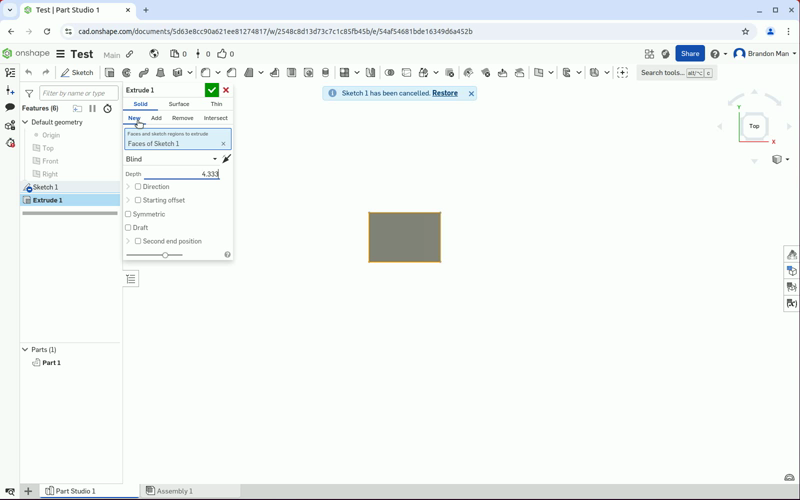
key(enter)
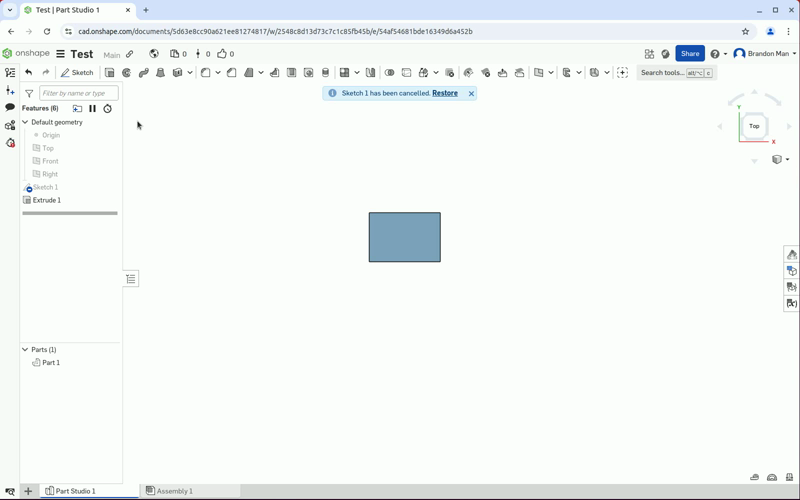
key(shift+h)
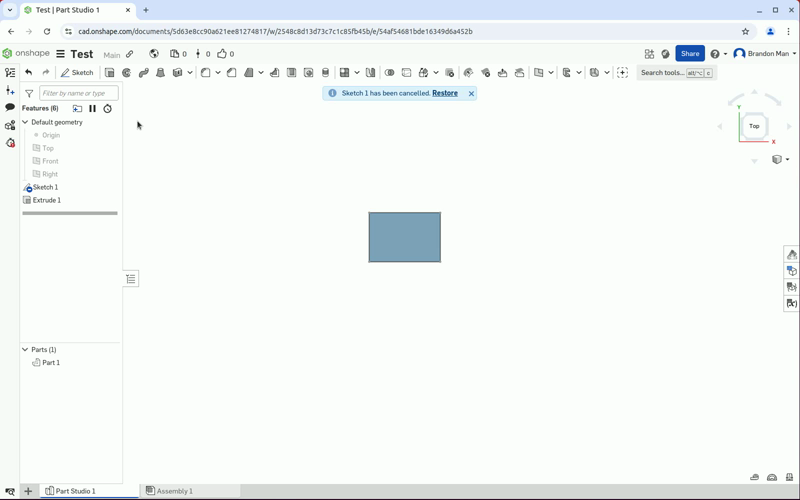
key(shift+h)
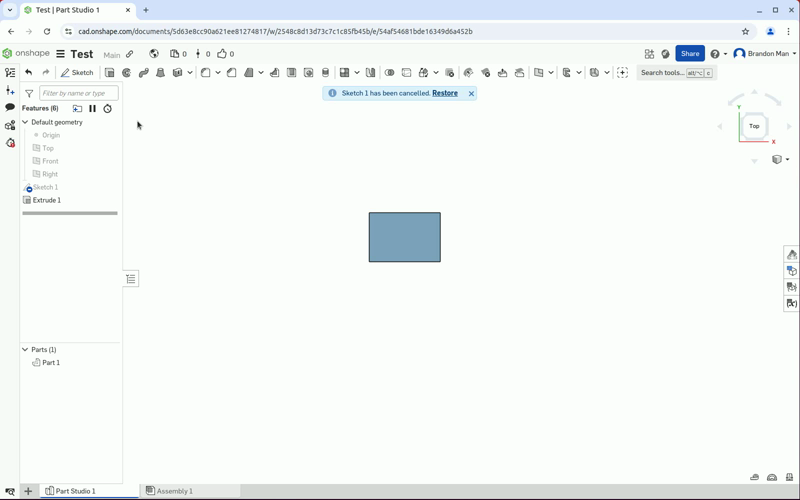
mouse_move(73, 189)
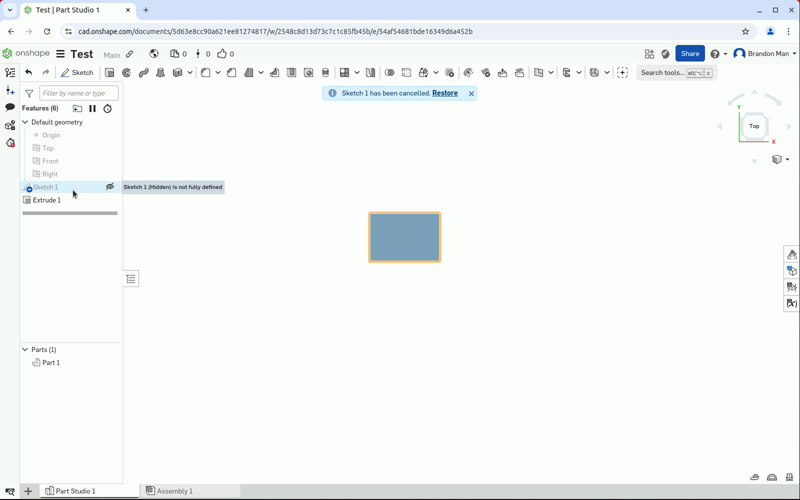
click(73, 189)
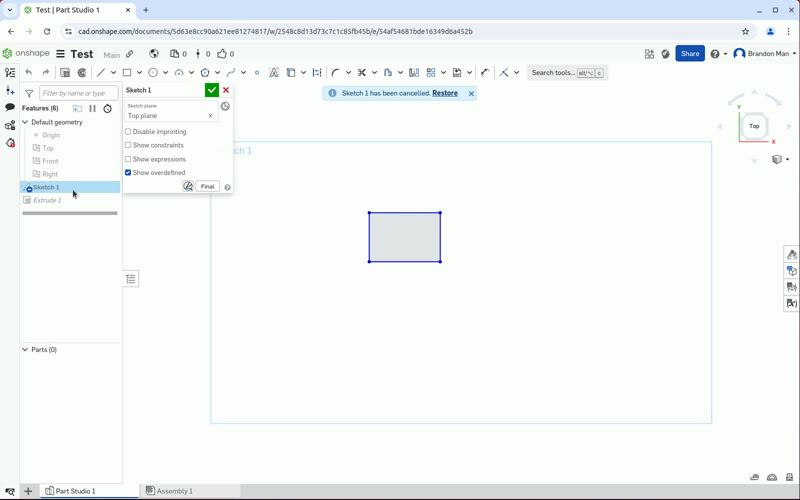
mouse_move(229, 92)
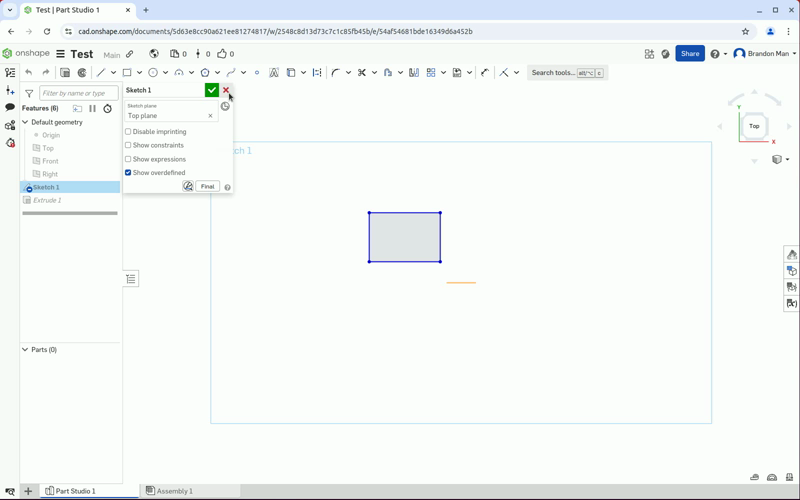
click(229, 92)
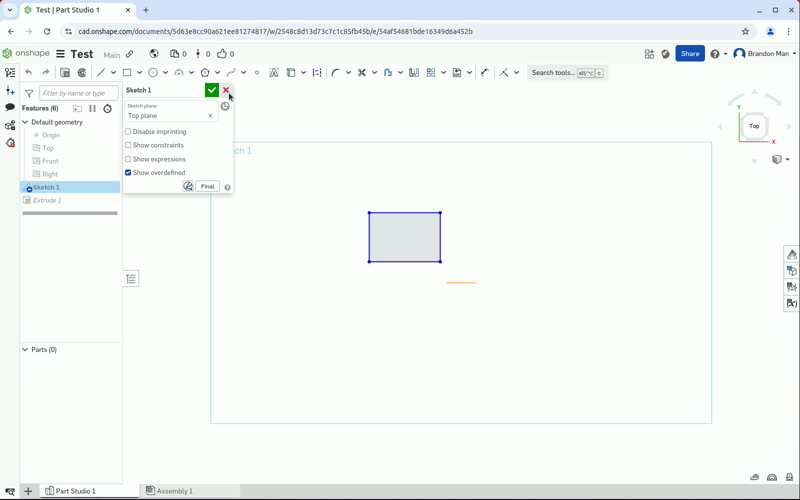
key(shift+s)
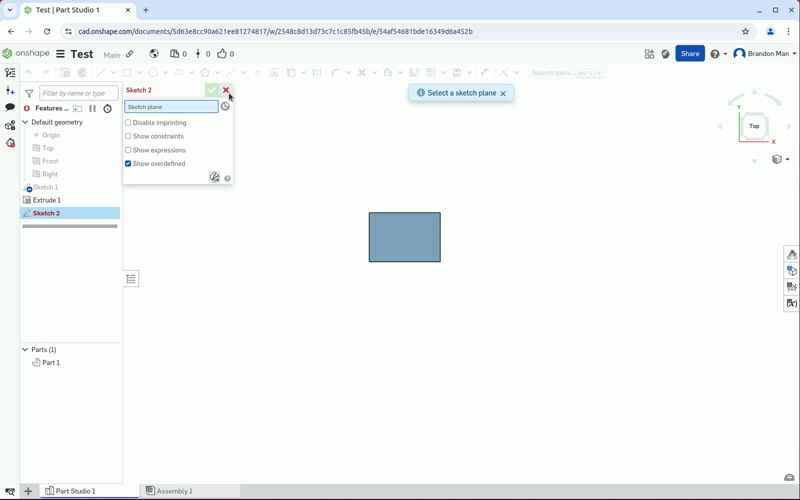
mouse_move(73, 150)
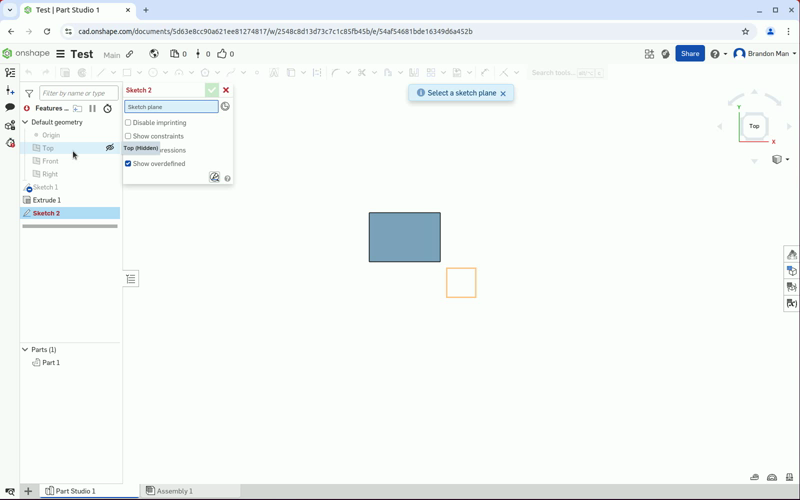
click(73, 150)
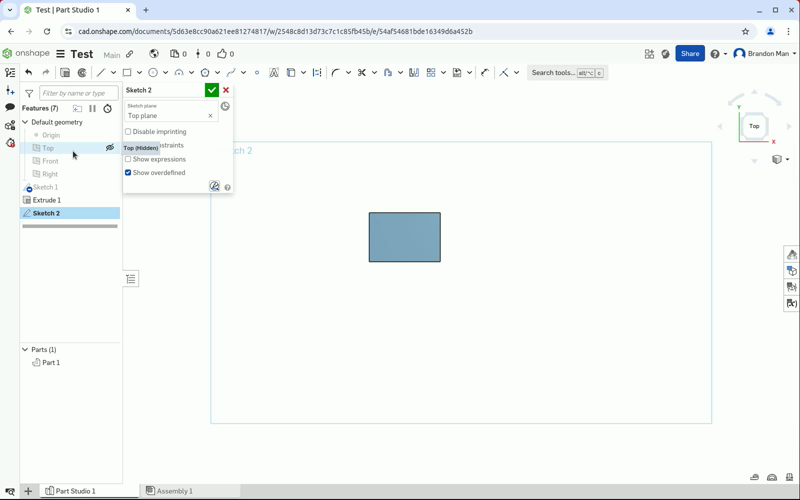
mouse_move(73, 352)
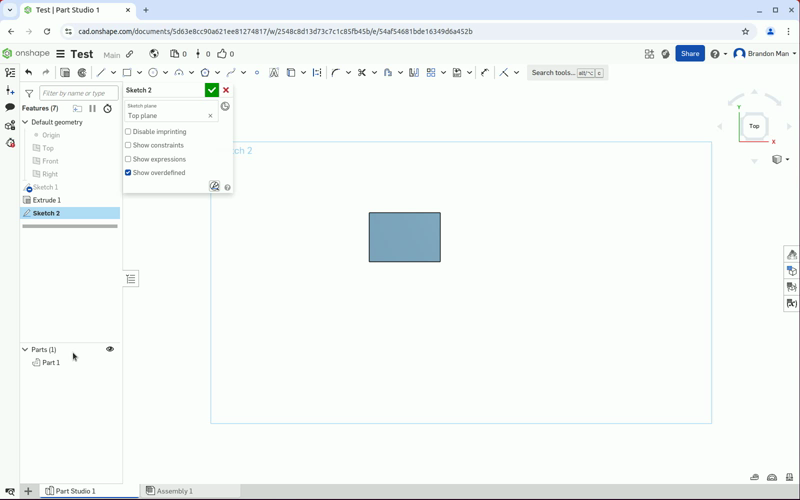
key(y)
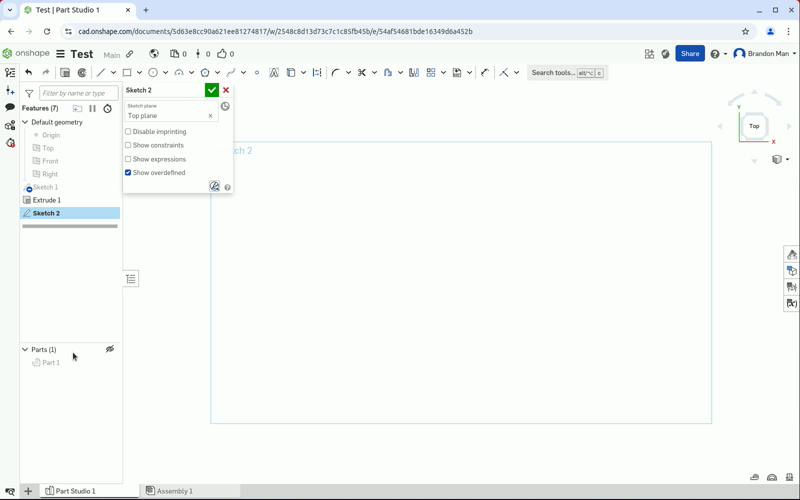
key(l)
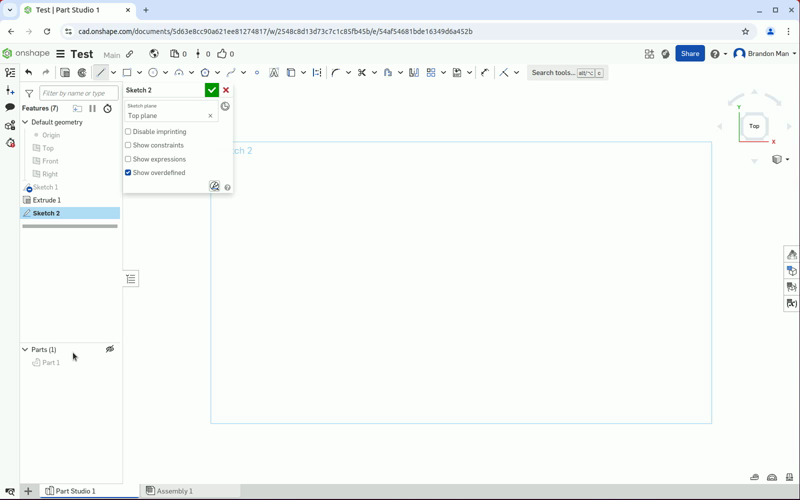
key_down(shift)
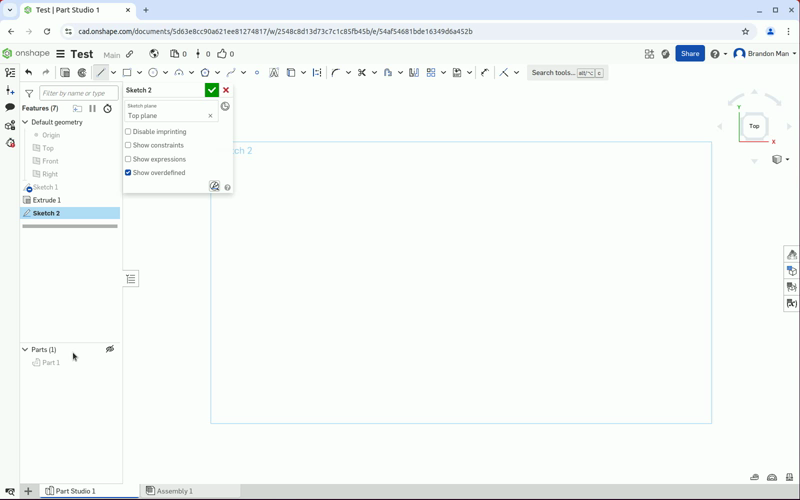
mouse_move(439, 282)
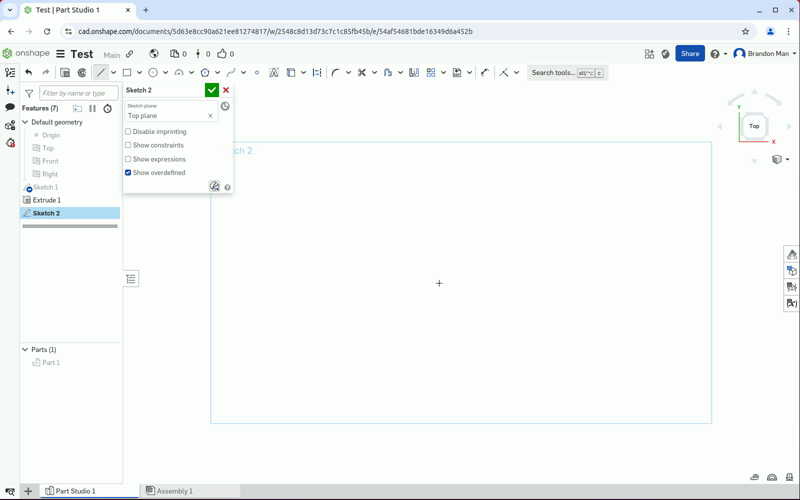
click(439, 282)
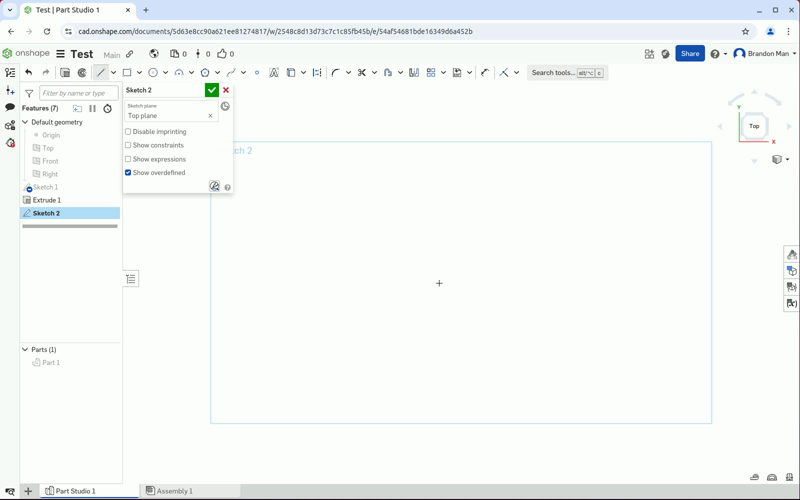
key_up(shift)
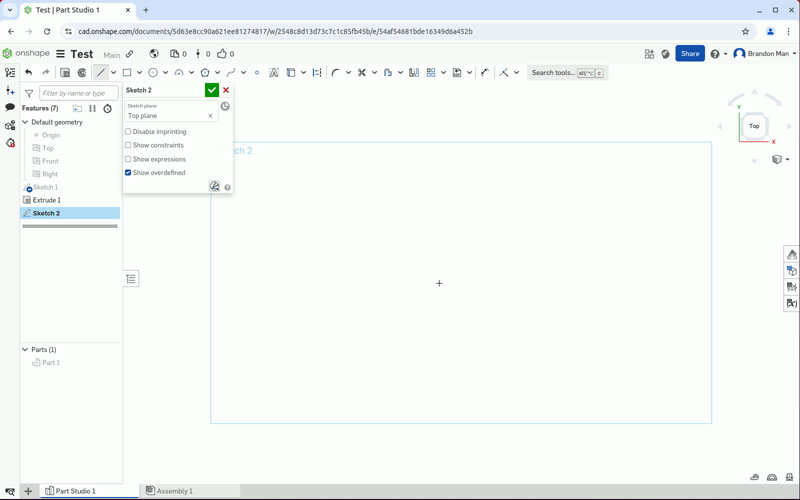
key_down(shift)
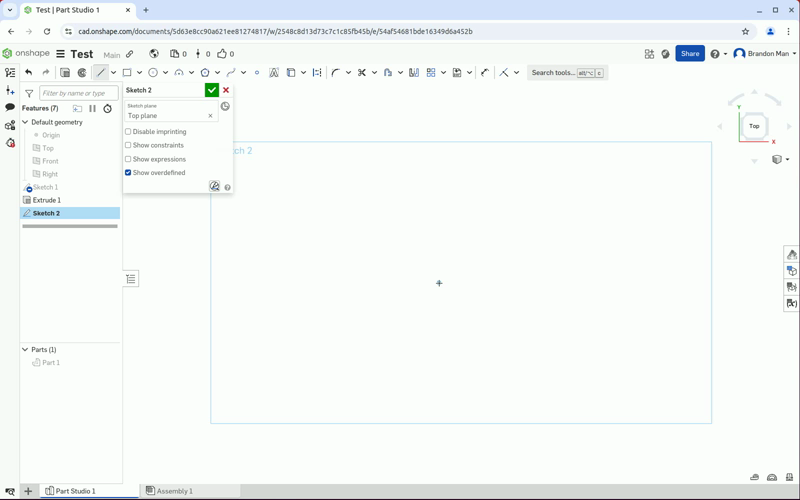
mouse_move(469, 282)
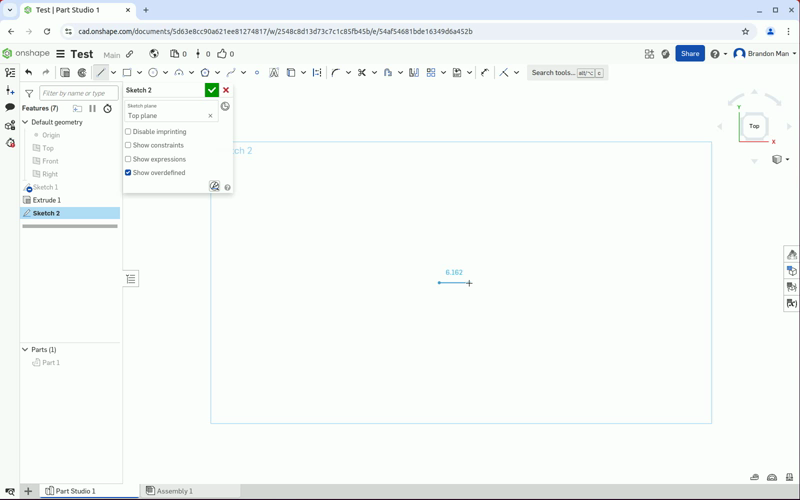
mouse_move(460, 282)
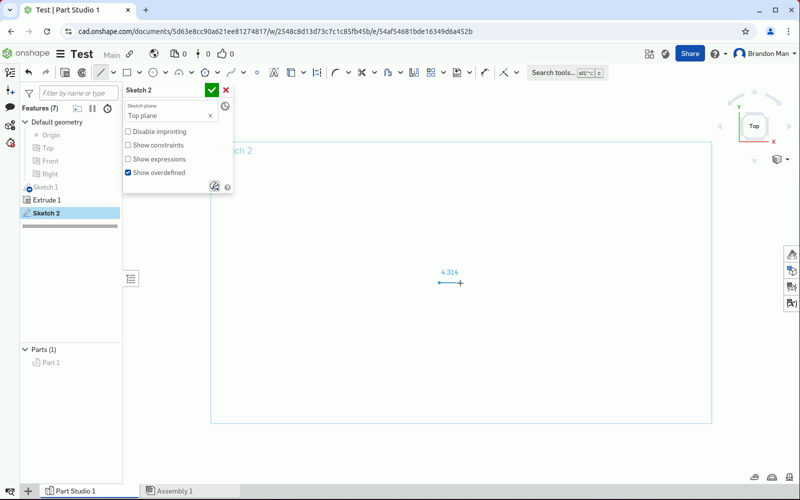
click(460, 282)
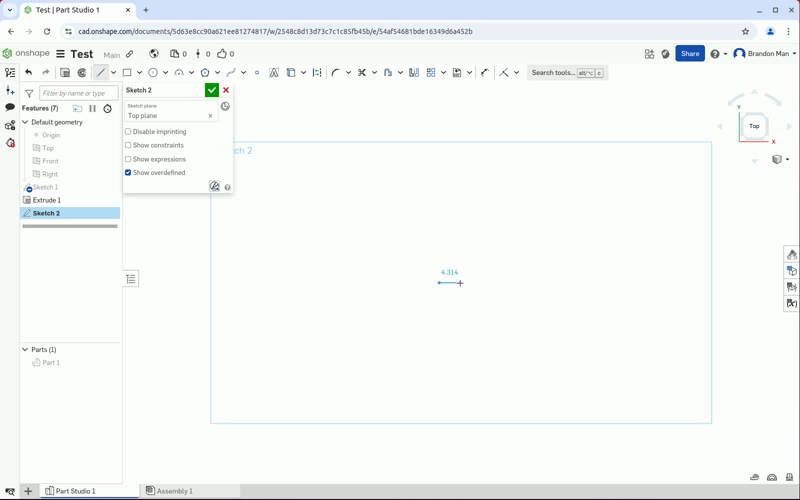
key_up(shift)
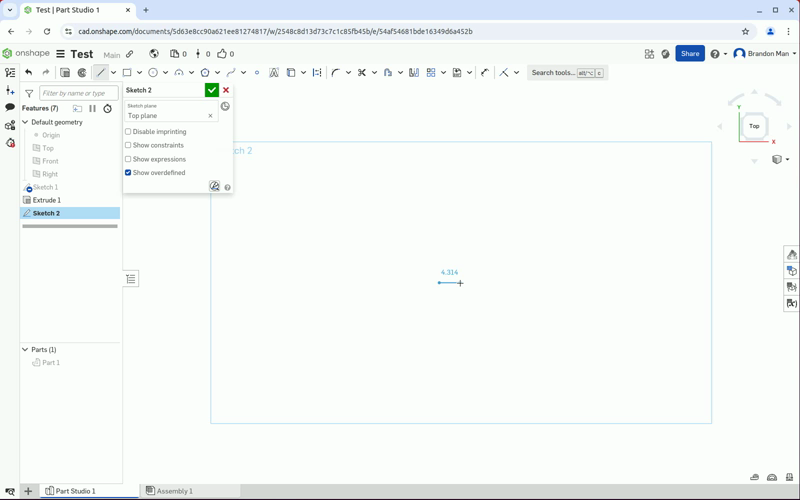
key_down(shift)
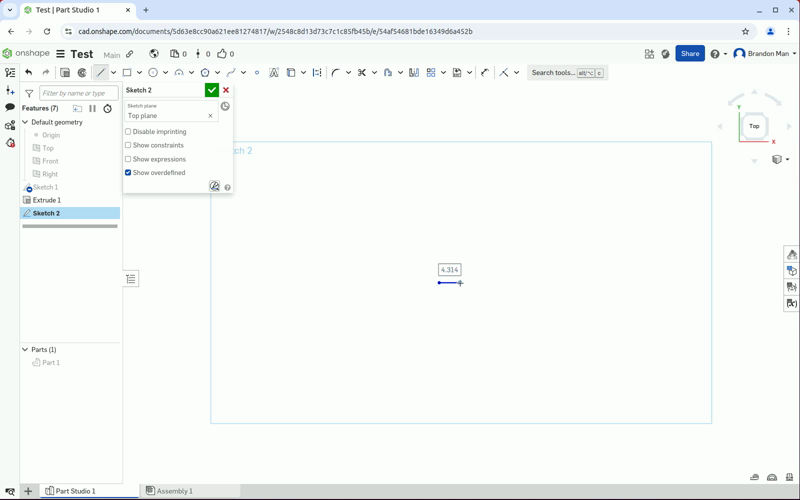
mouse_move(460, 212)
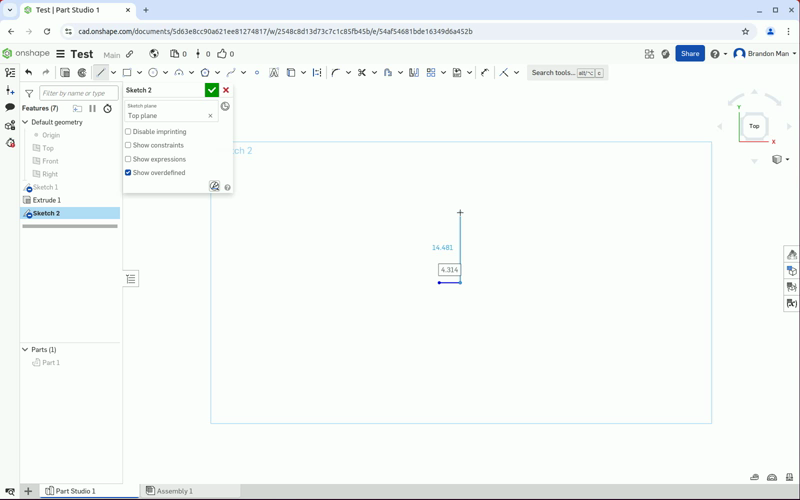
click(460, 212)
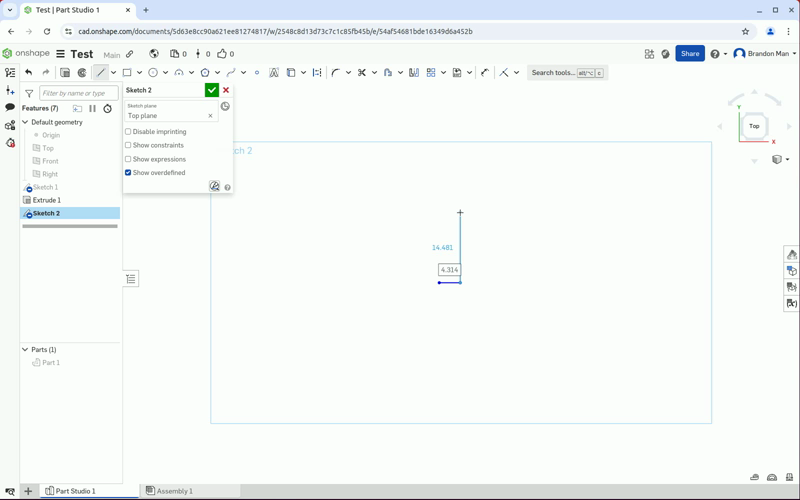
key_up(shift)
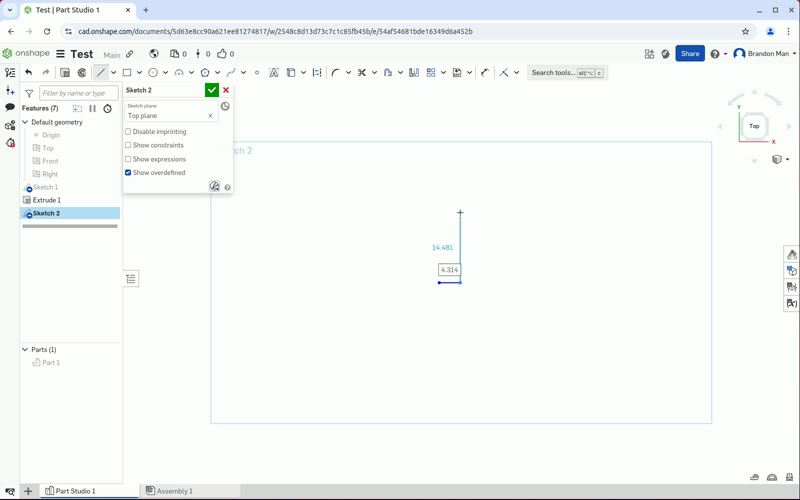
key_down(shift)
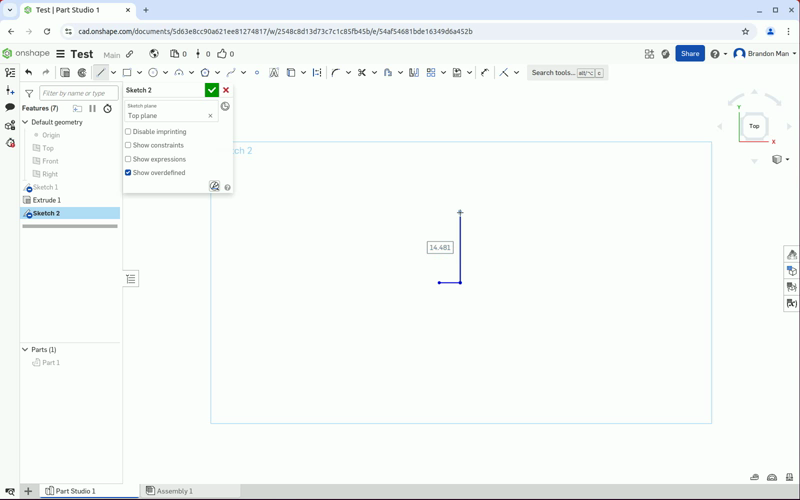
mouse_move(490, 212)
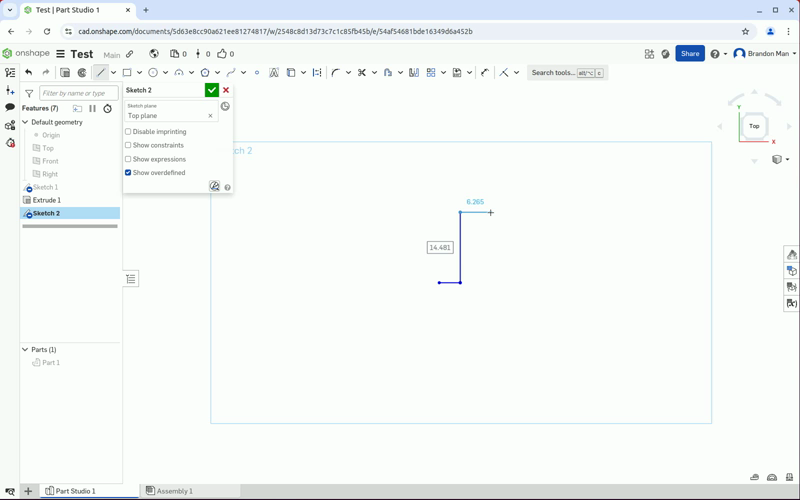
mouse_move(439, 212)
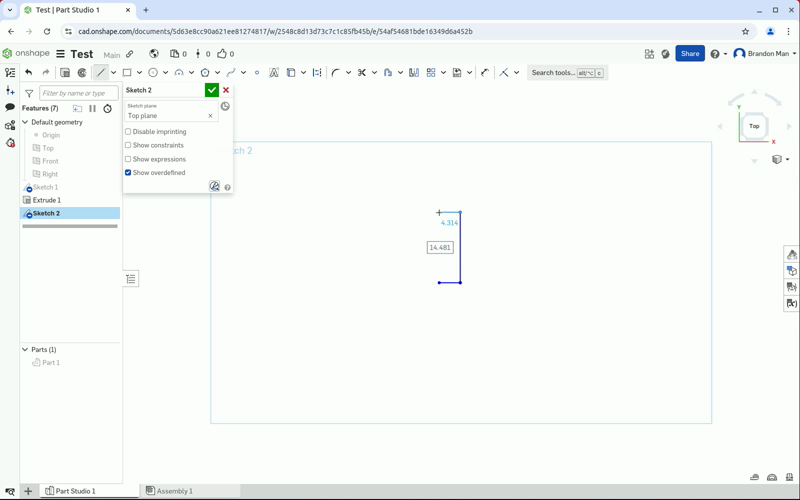
click(439, 212)
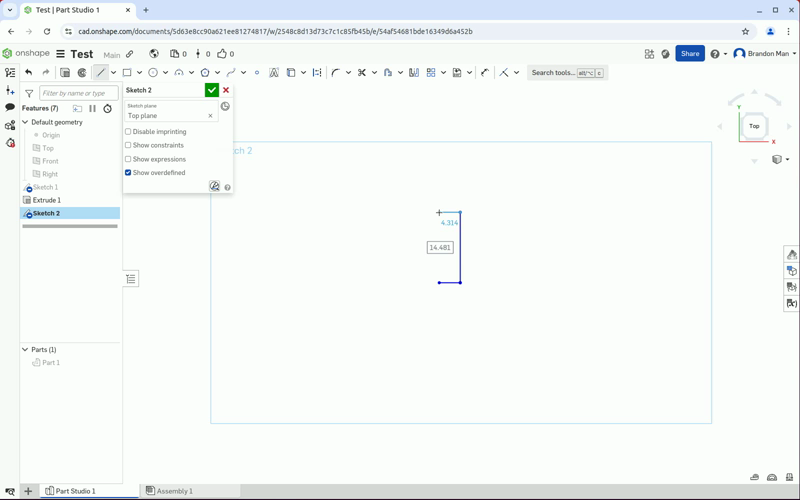
key_up(shift)
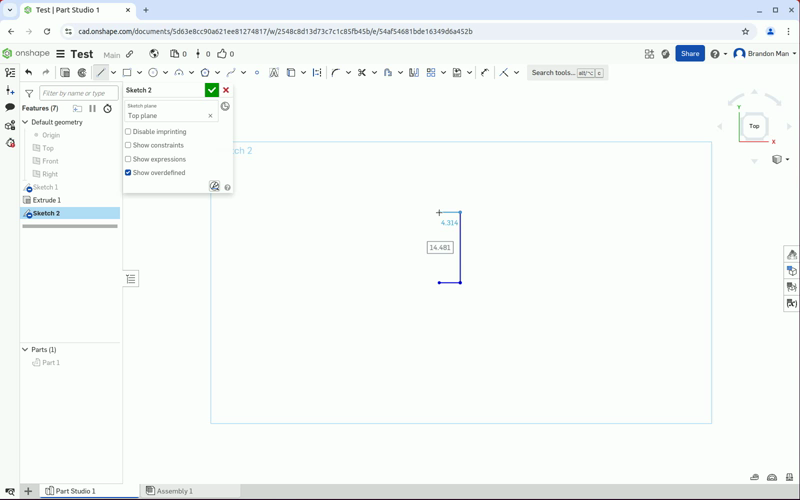
key_down(shift)
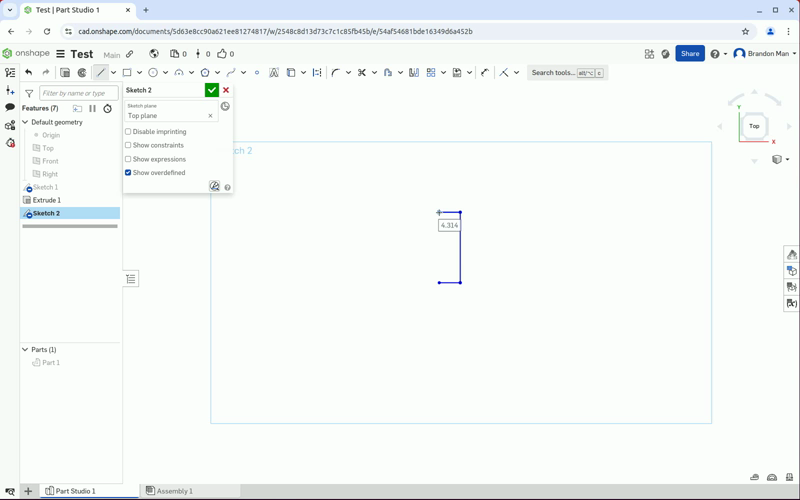
mouse_move(469, 212)
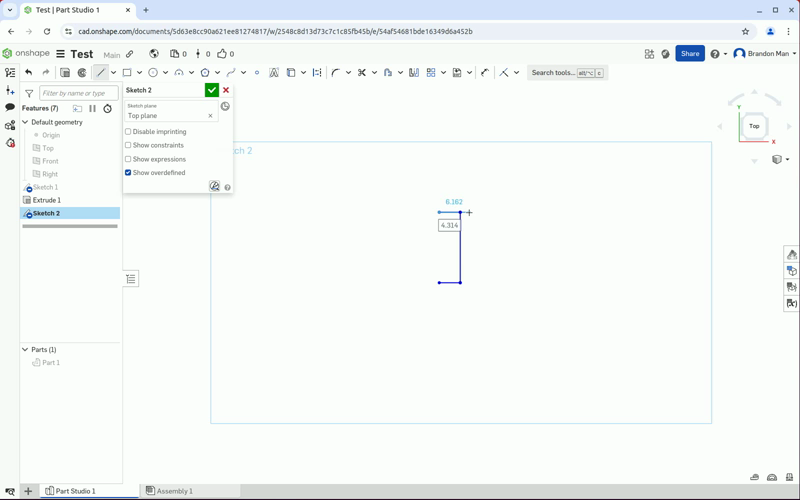
mouse_move(439, 262)
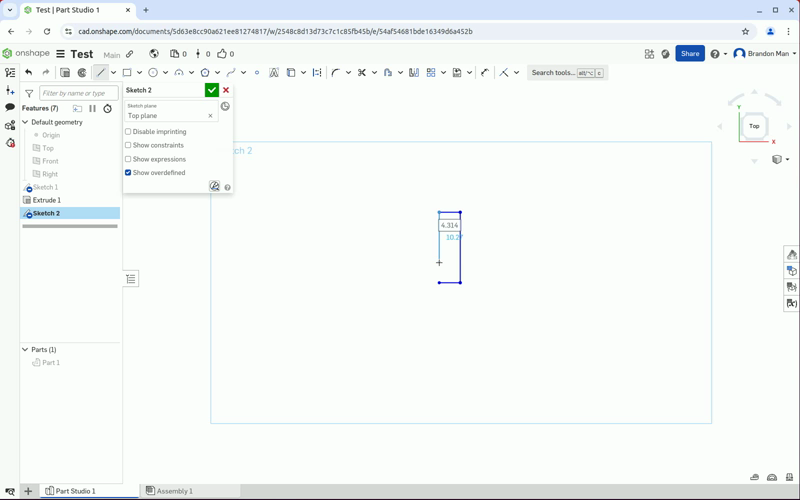
click(439, 262)
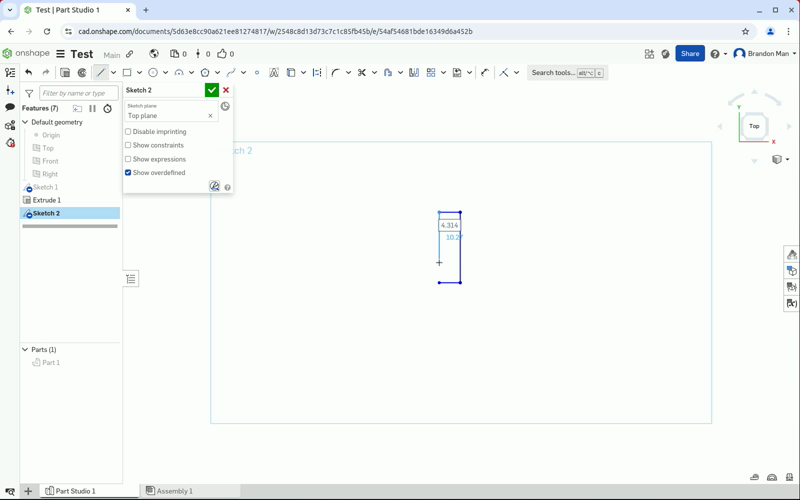
key_up(shift)
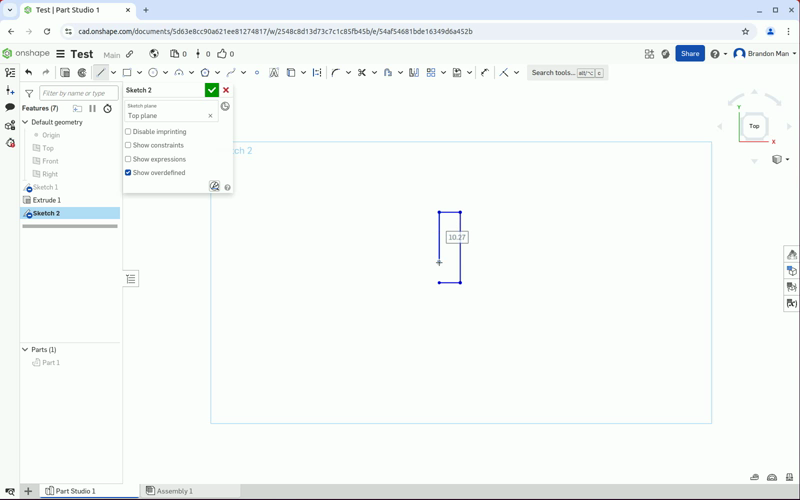
mouse_move(469, 262)
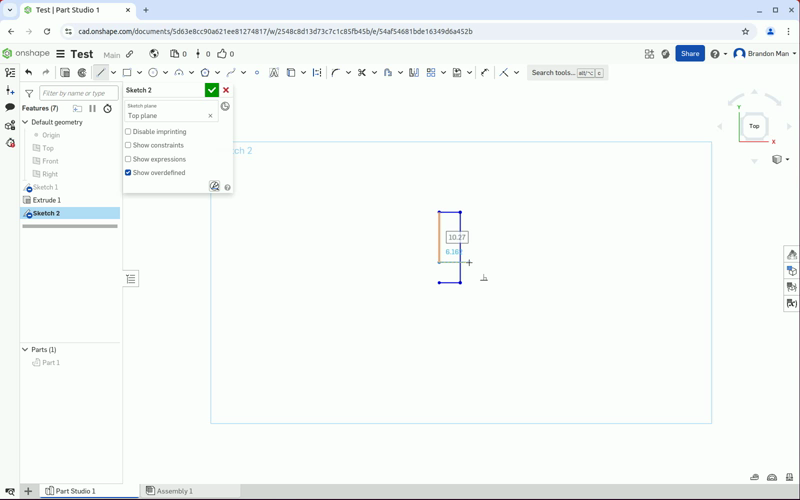
key_down(shift)
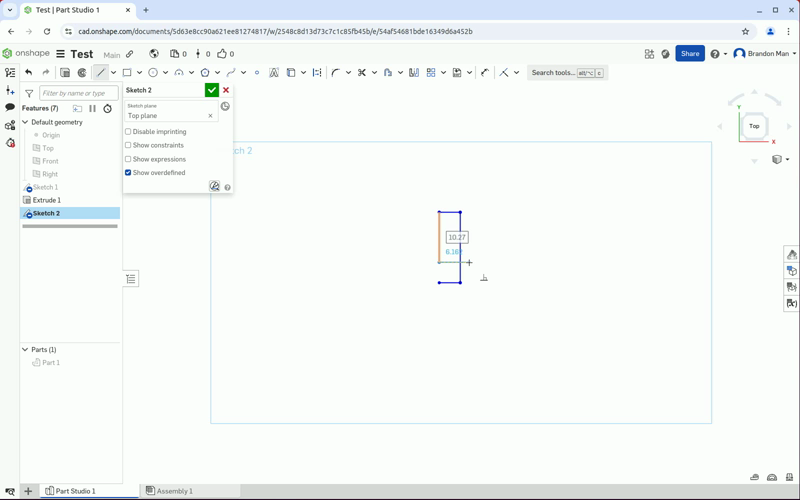
mouse_move(439, 282)
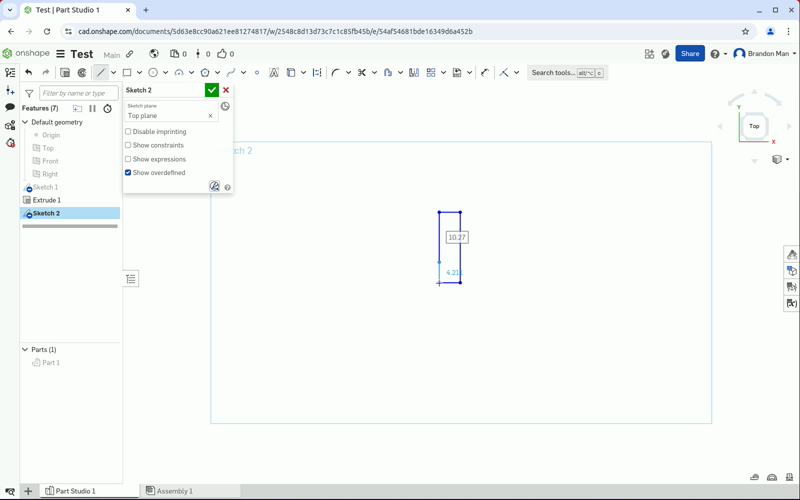
key_up(shift)
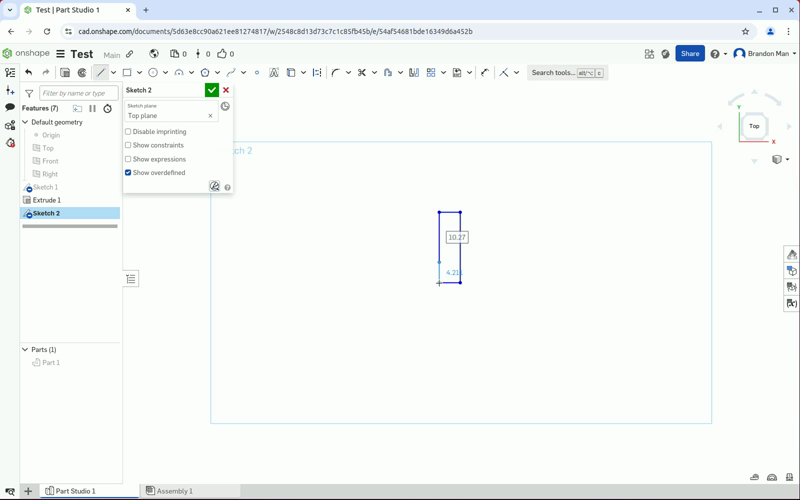
click(439, 282)
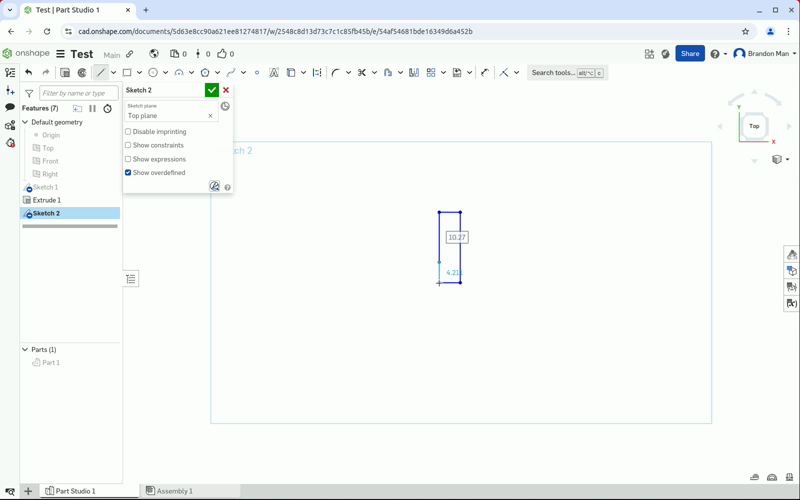
key(esc)
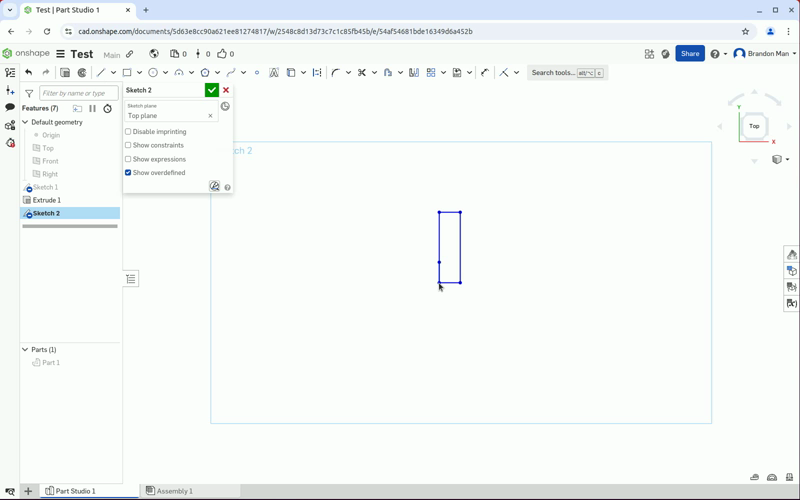
mouse_move(456, 216)
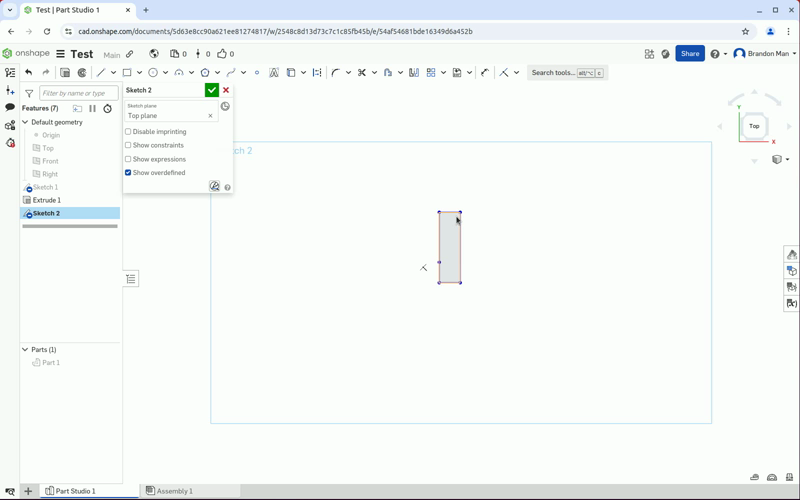
scroll(6)
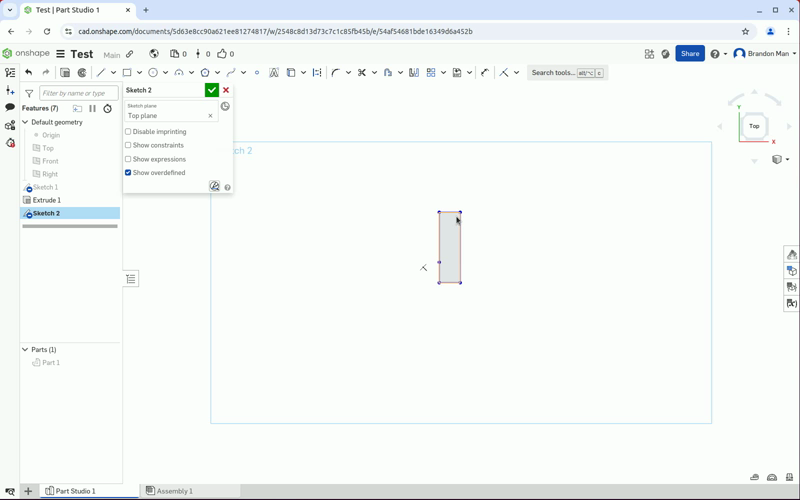
scroll(6)
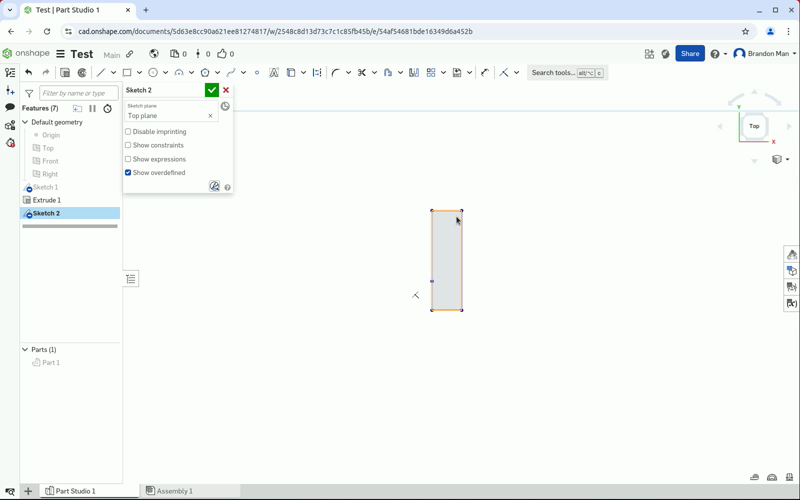
scroll(6)
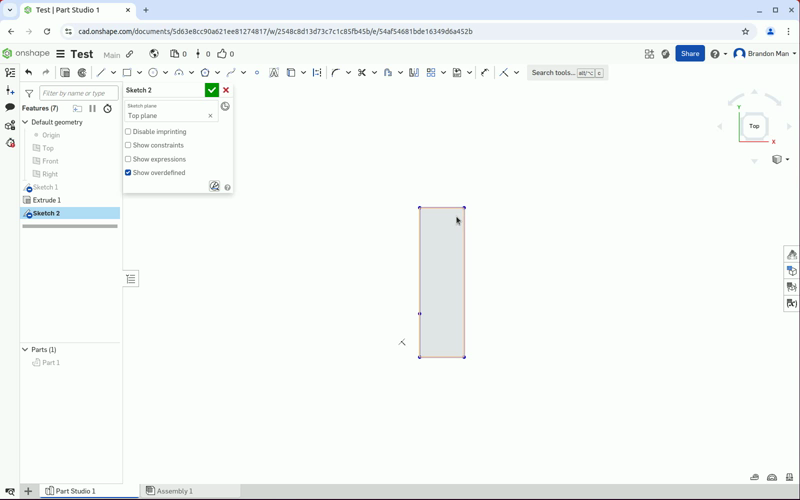
scroll(6)
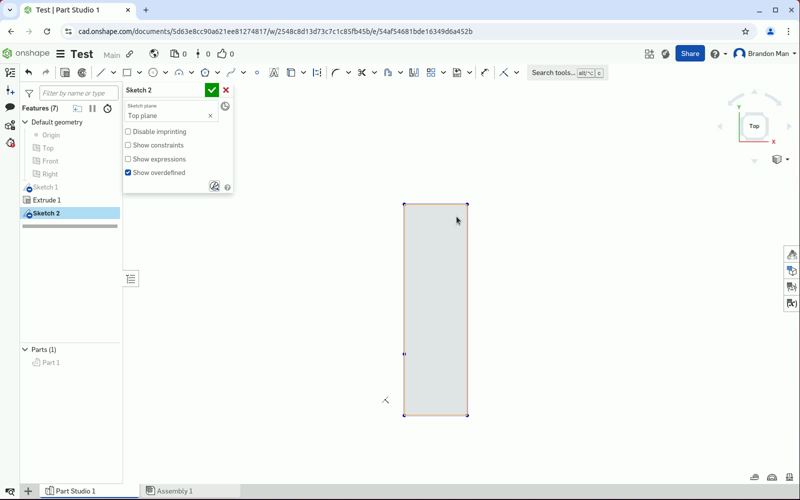
scroll(6)
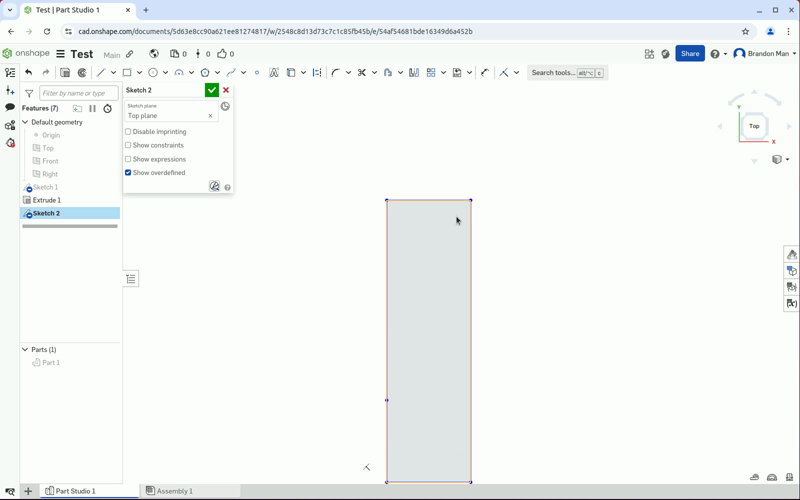
scroll(6)
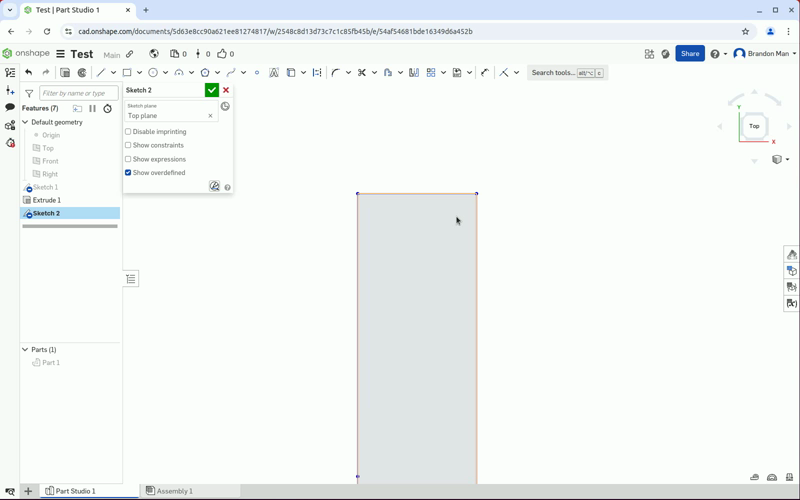
scroll(6)
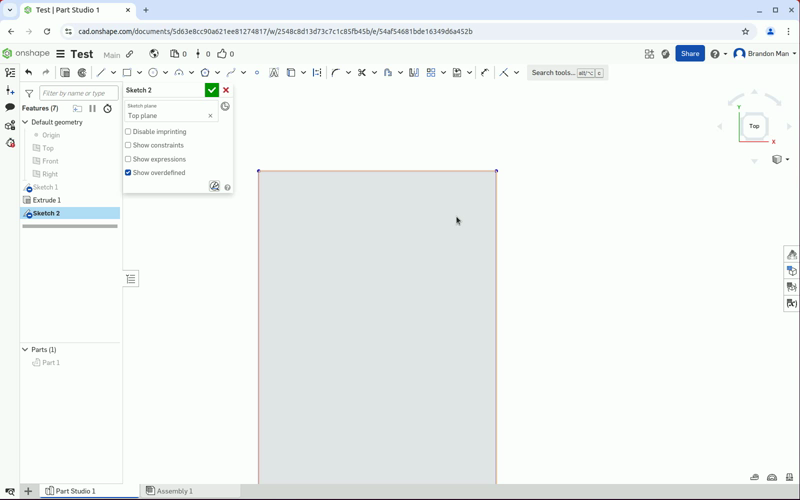
click(456, 216)
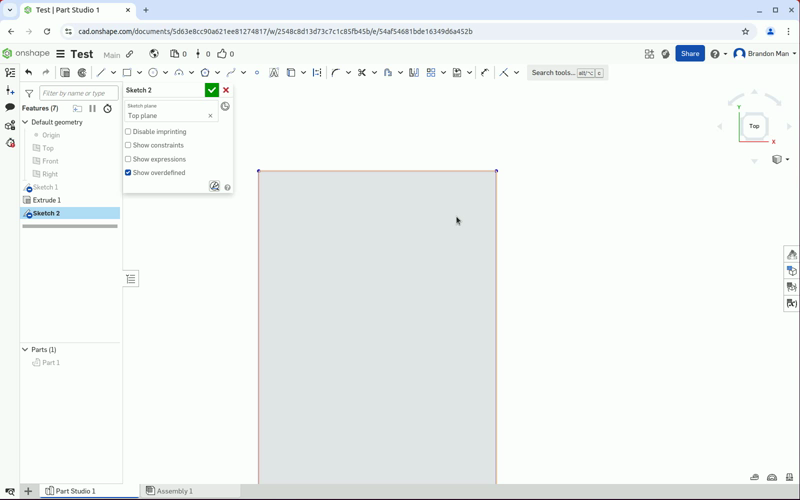
scroll(-6)
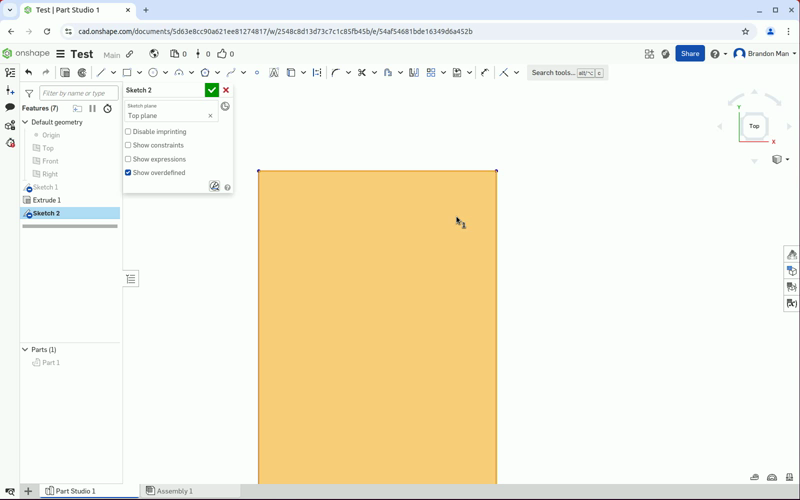
scroll(-6)
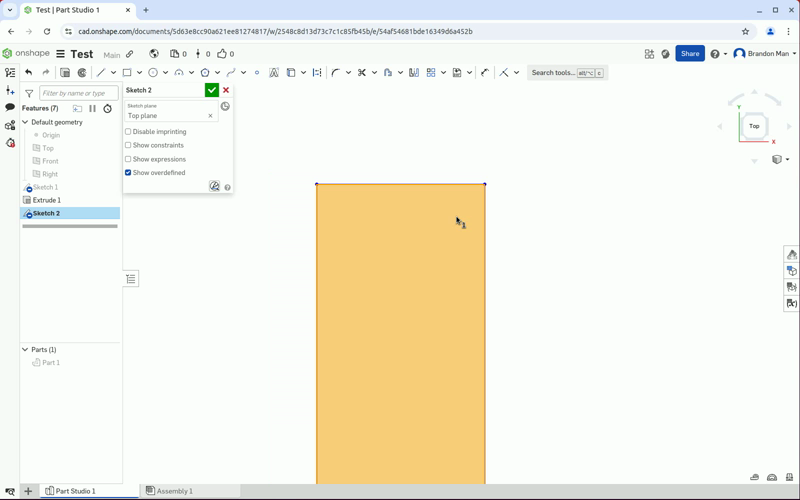
scroll(-6)
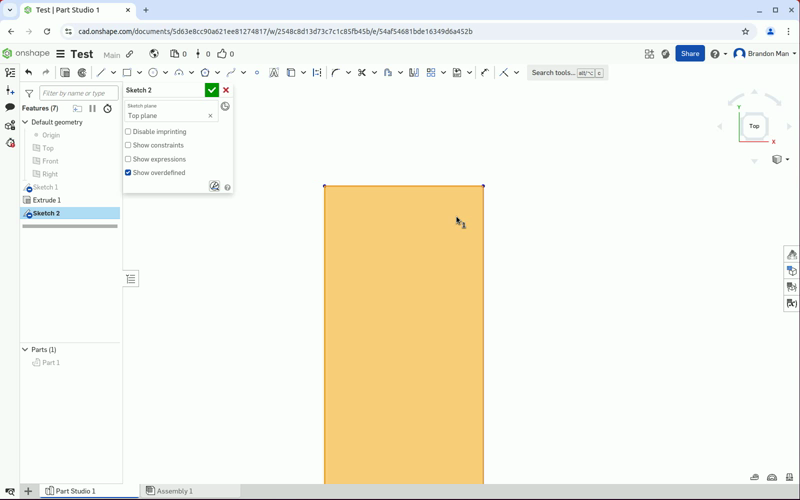
scroll(-6)
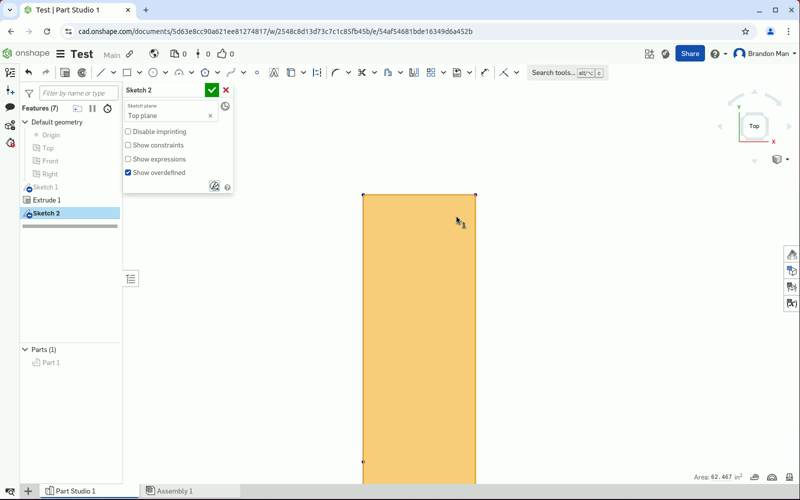
scroll(-6)
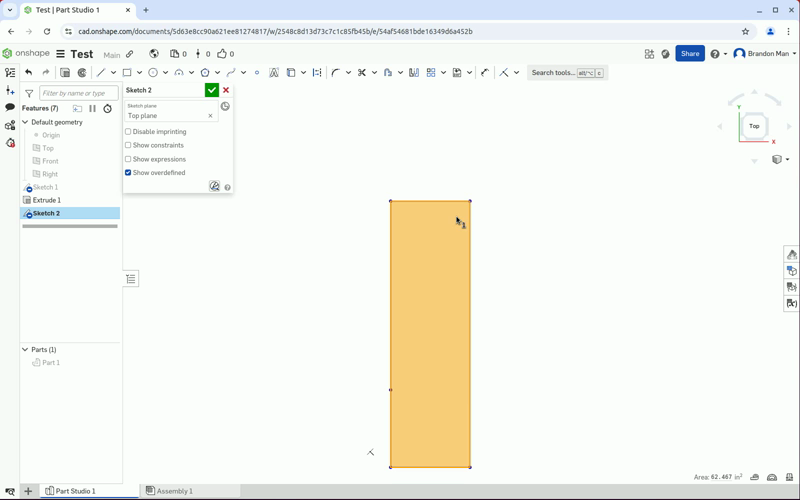
scroll(-6)
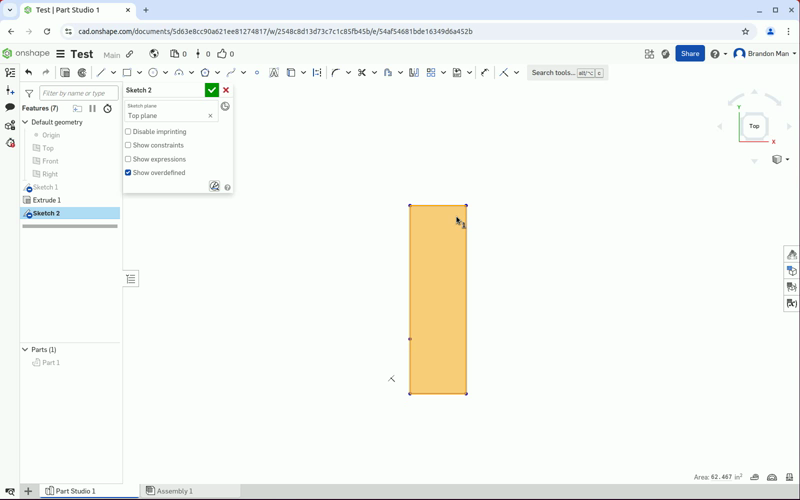
scroll(-6)
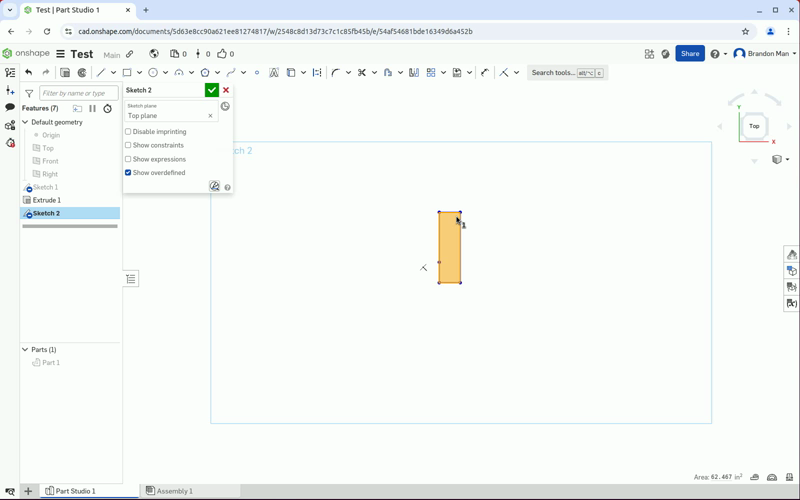
mouse_move(73, 352)
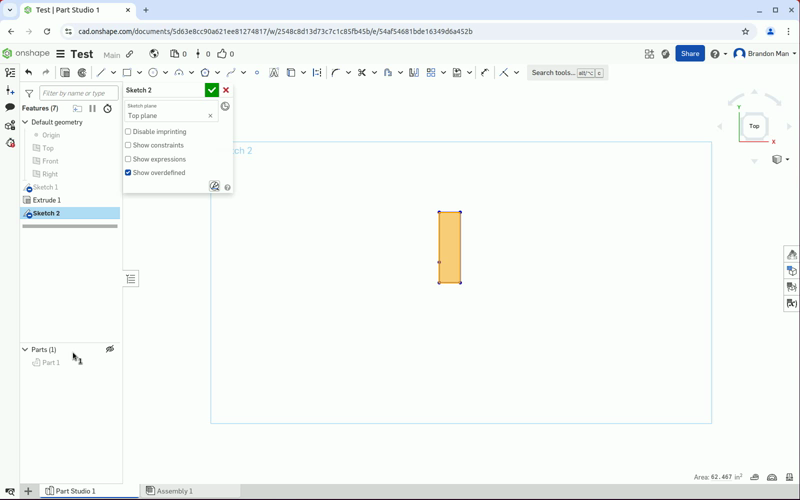
key(shift+y)
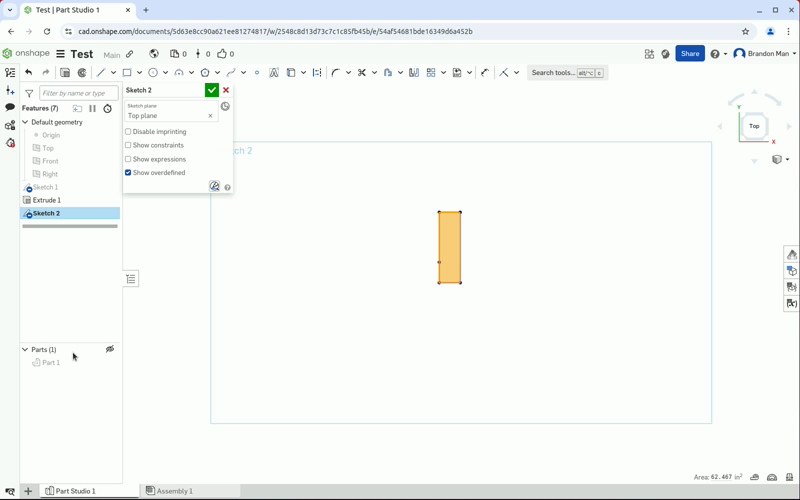
key(shift+e)
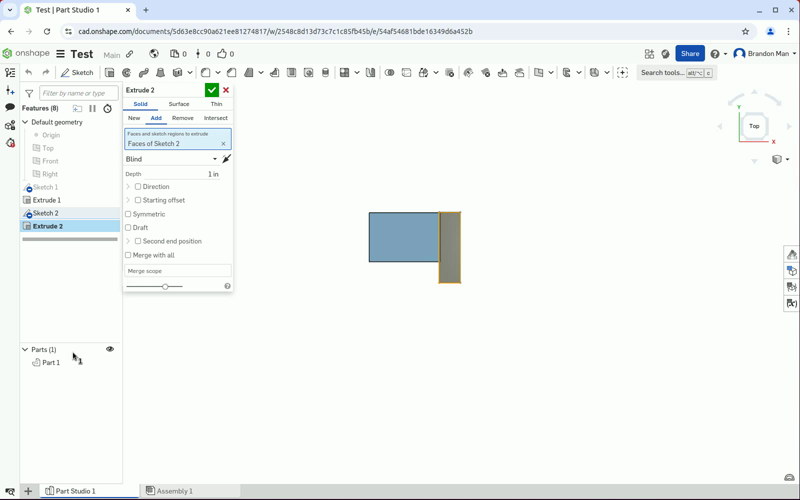
mouse_move(143, 106)
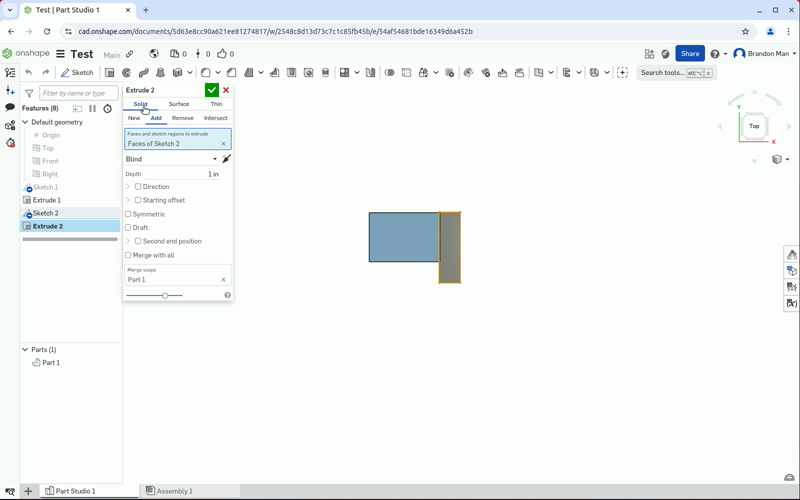
click(143, 106)
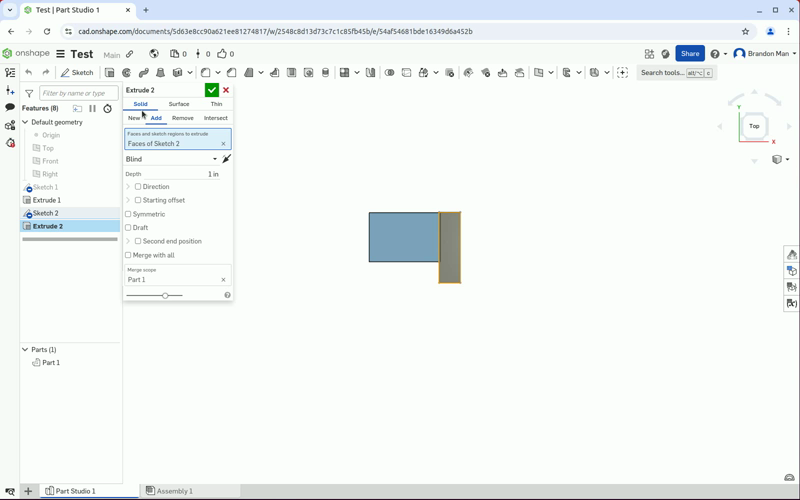
mouse_move(137, 120)
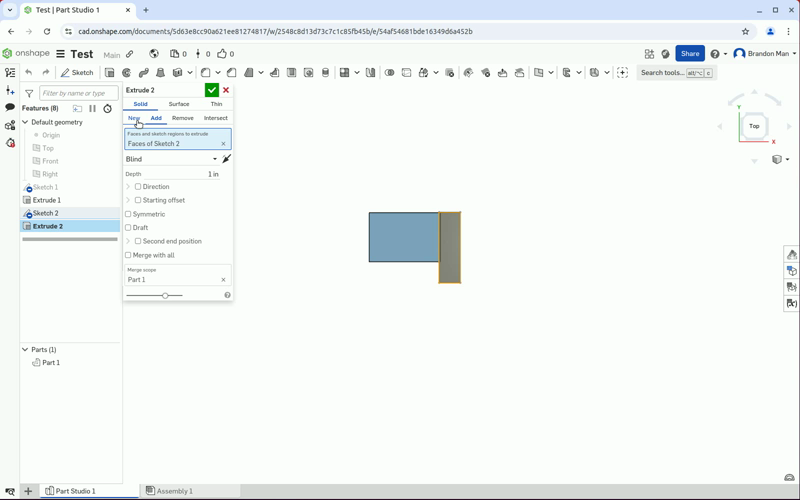
click(137, 120)
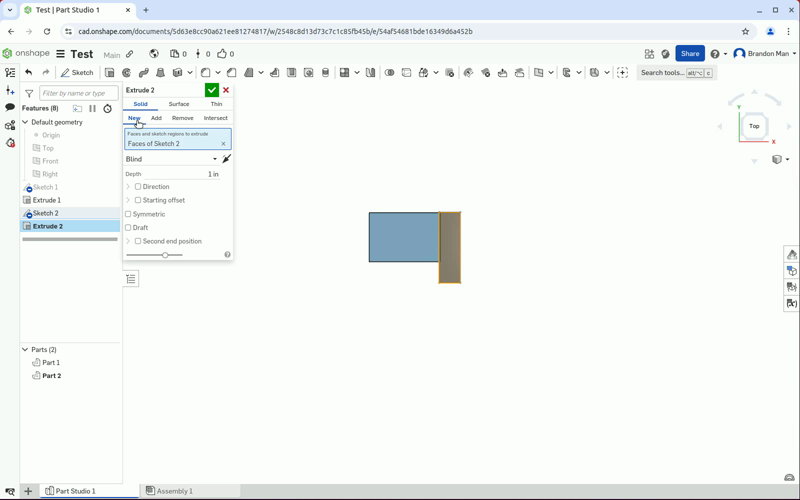
key(tab, 4)
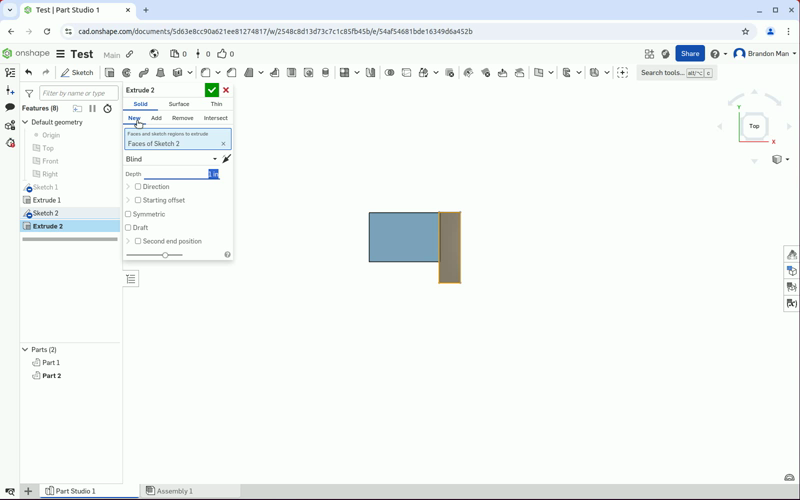
text(10.11)
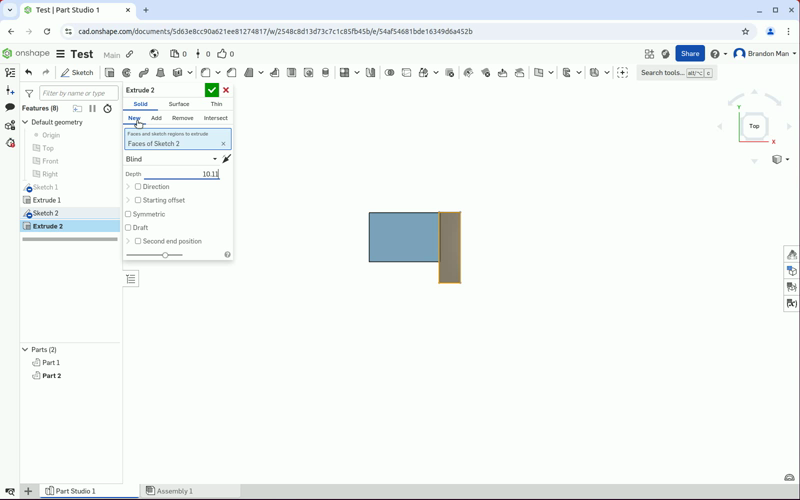
key(enter)
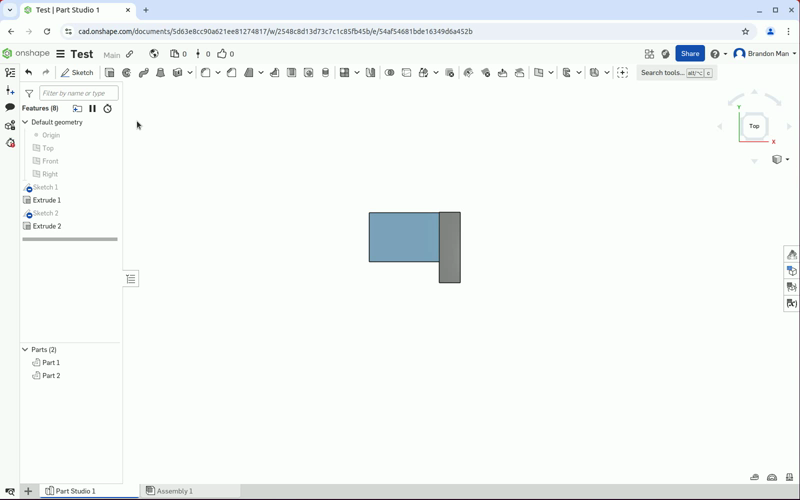
key(shift+h)
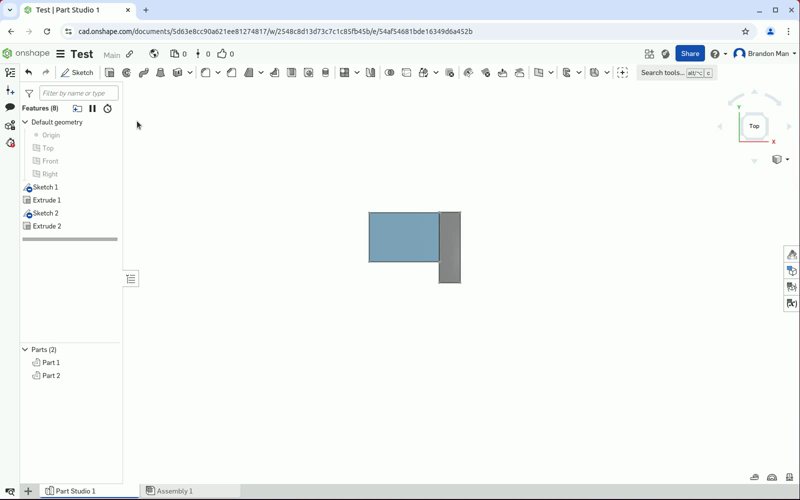
key(shift+h)
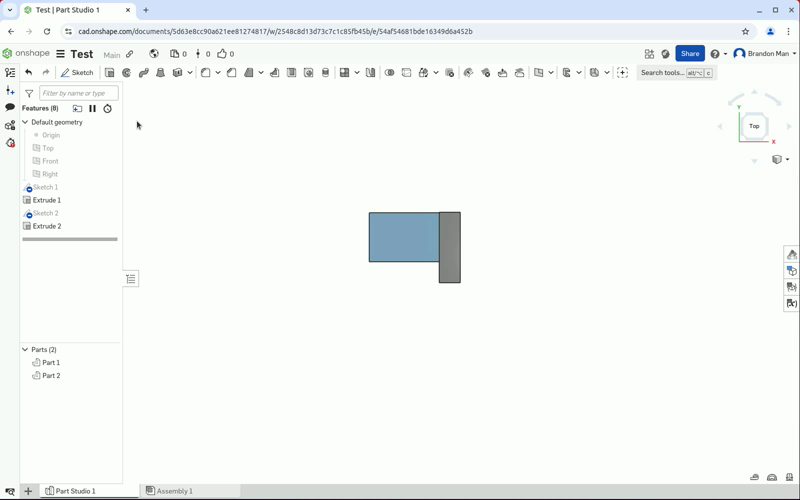
mouse_move(73, 189)
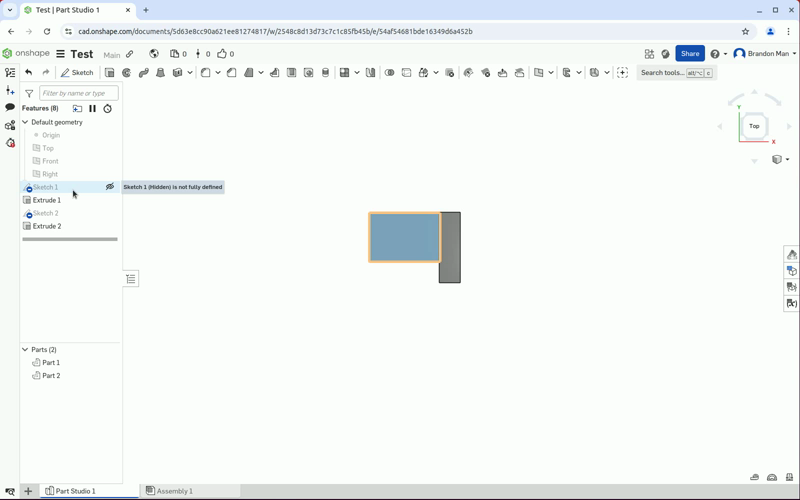
click(73, 189)
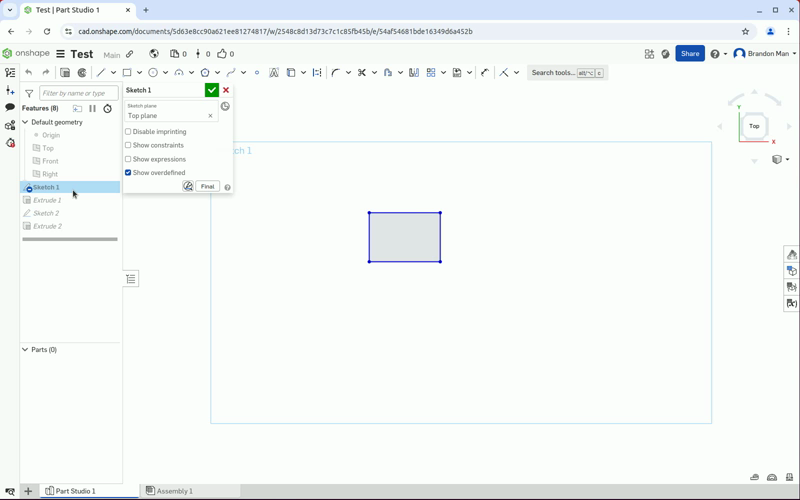
mouse_move(229, 92)
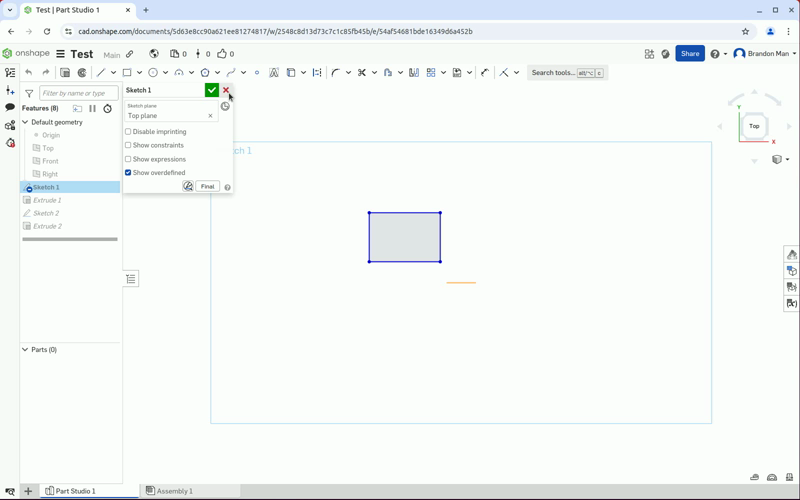
click(229, 92)
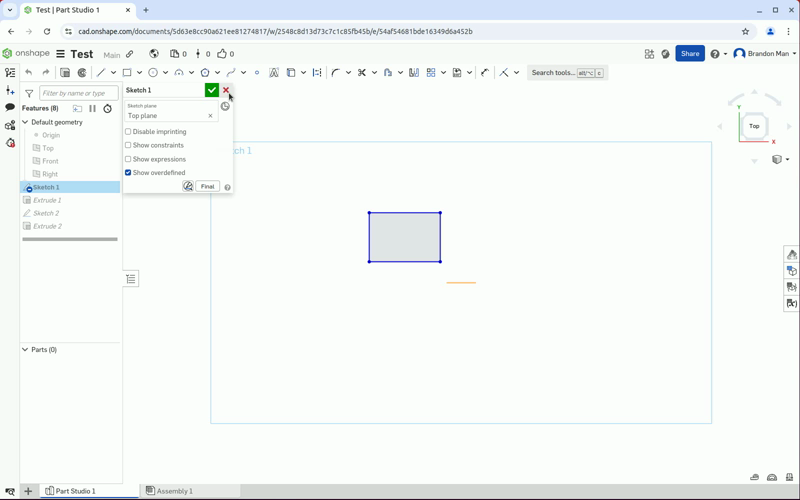
key(shift+s)
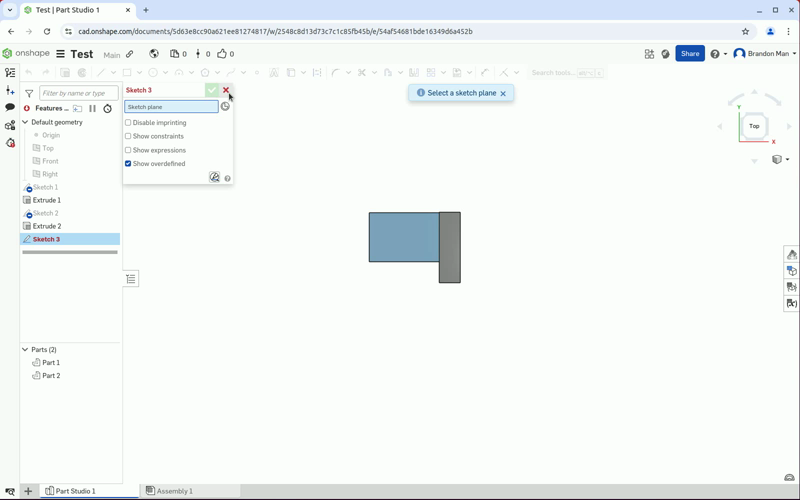
mouse_move(73, 150)
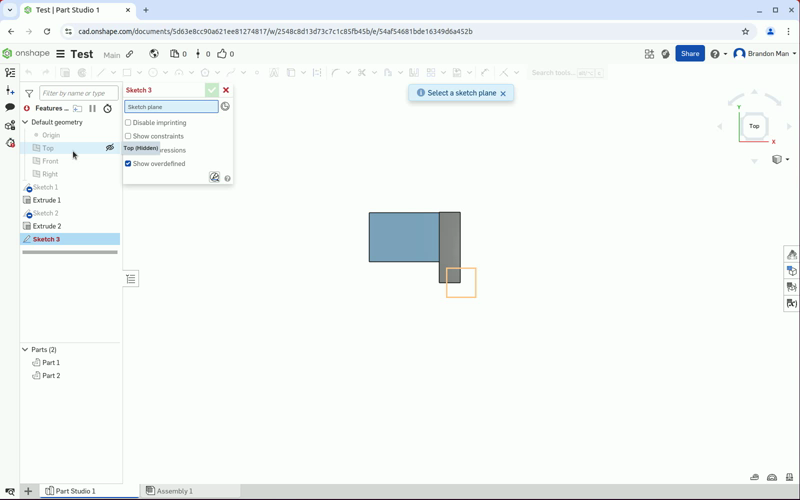
click(73, 150)
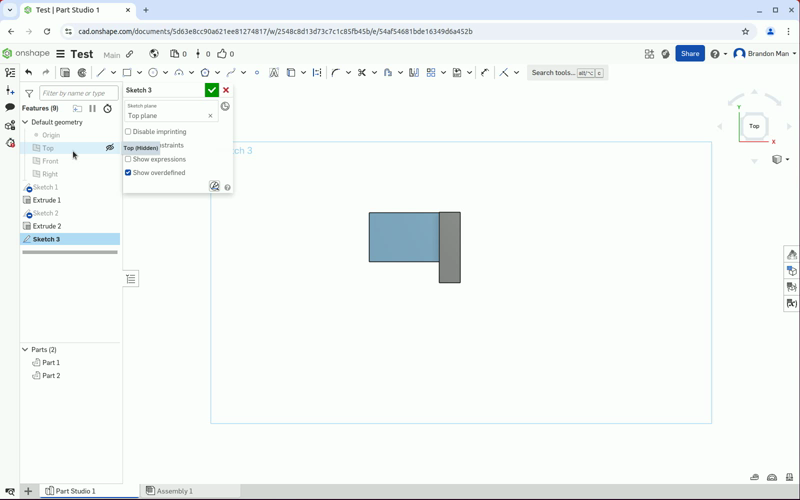
mouse_move(73, 352)
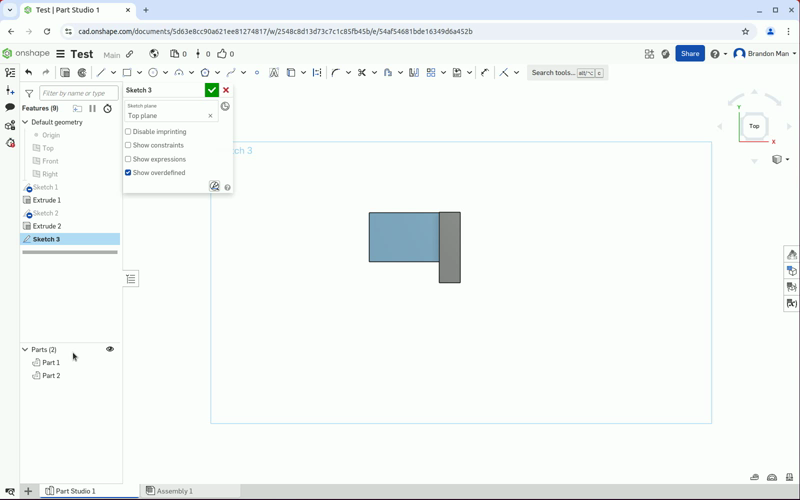
key(y)
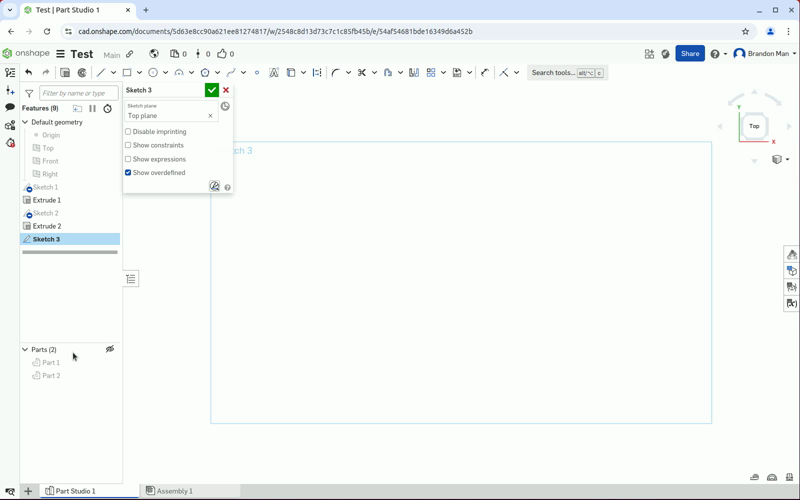
key(l)
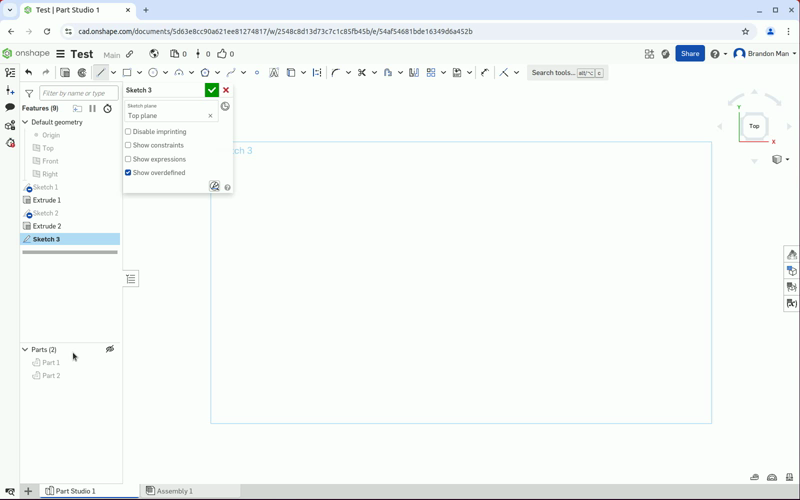
key_down(shift)
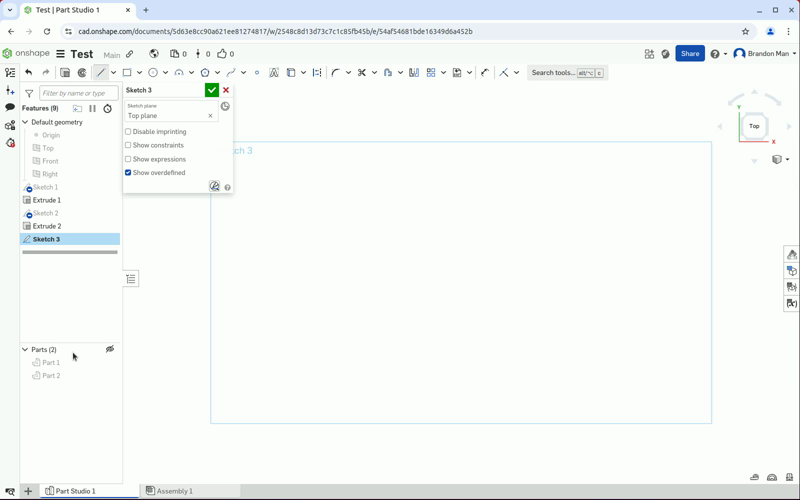
mouse_move(348, 282)
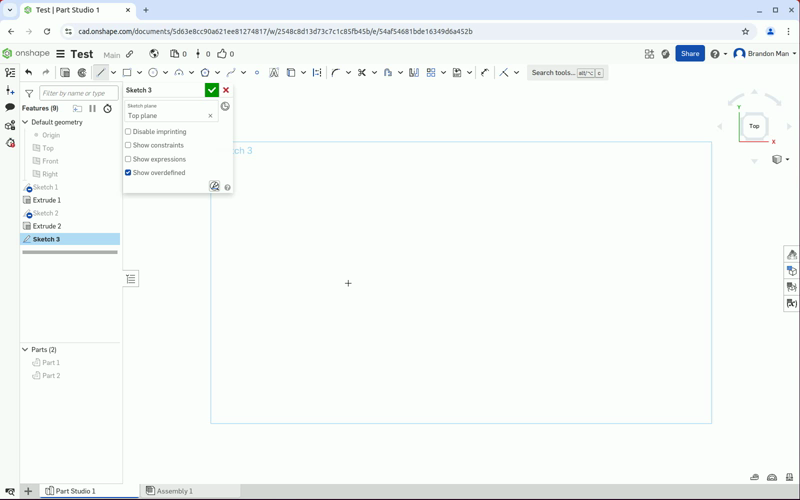
click(348, 282)
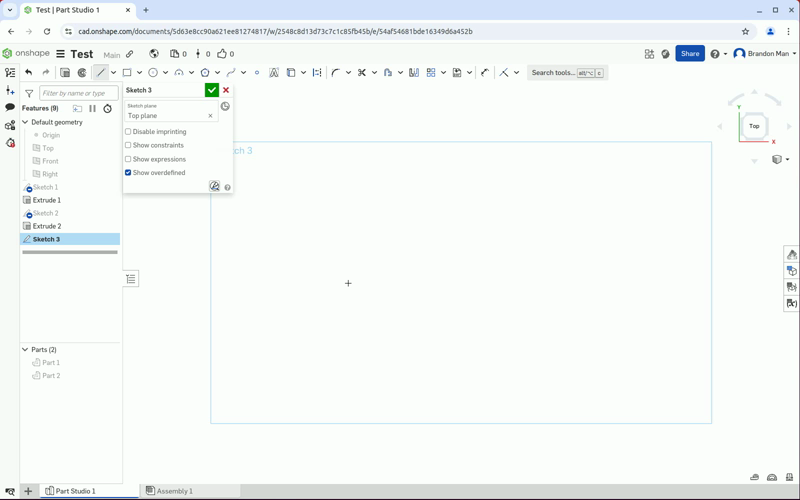
key_up(shift)
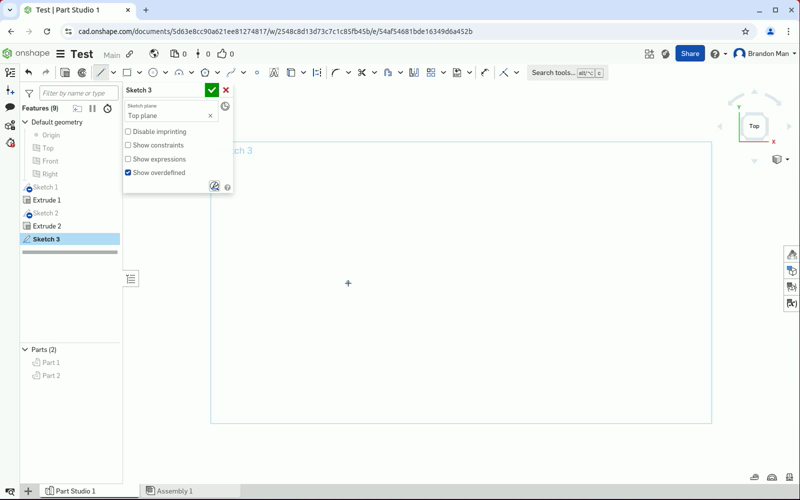
key_down(shift)
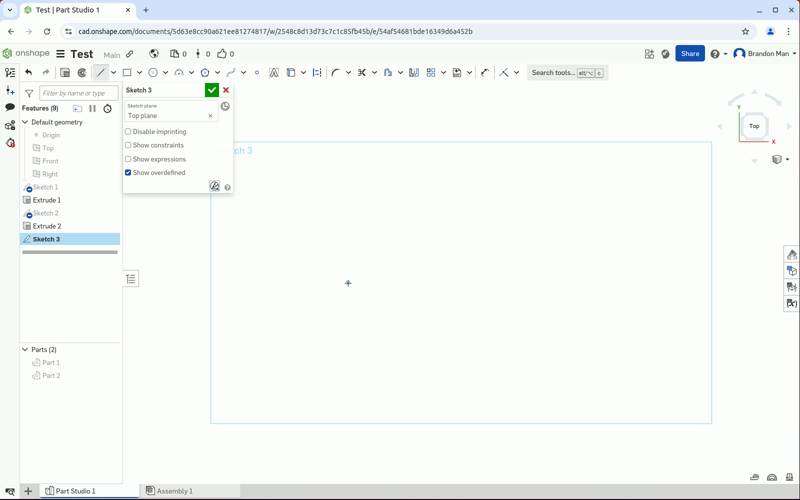
mouse_move(378, 282)
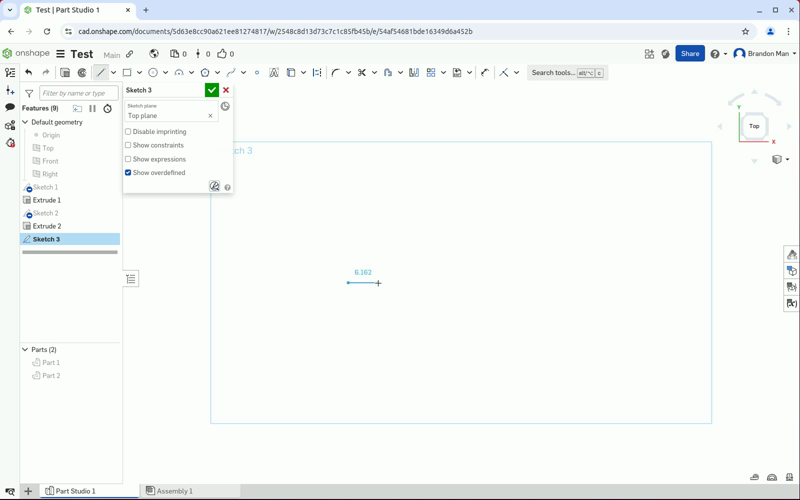
mouse_move(368, 282)
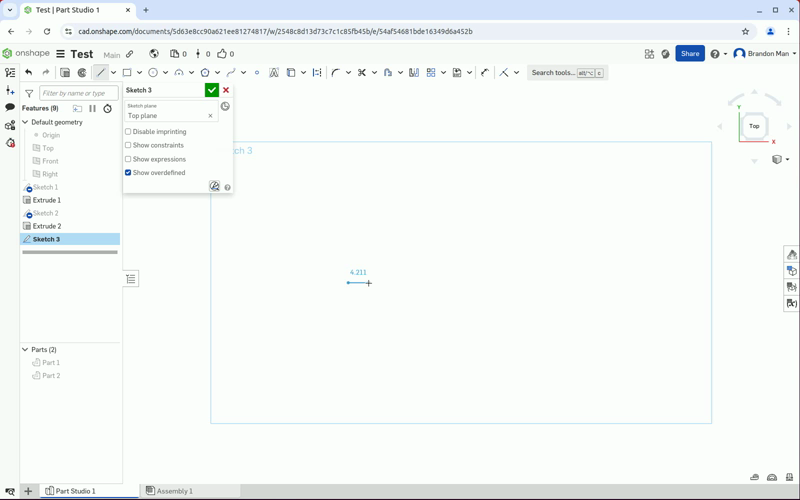
click(368, 282)
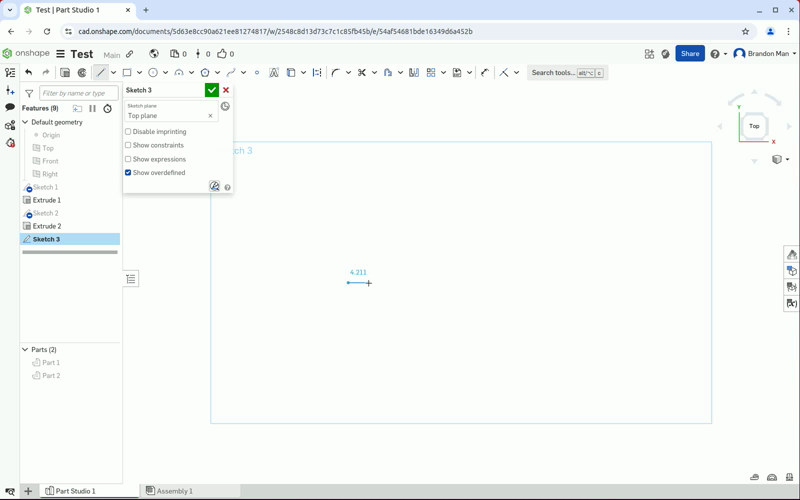
key_up(shift)
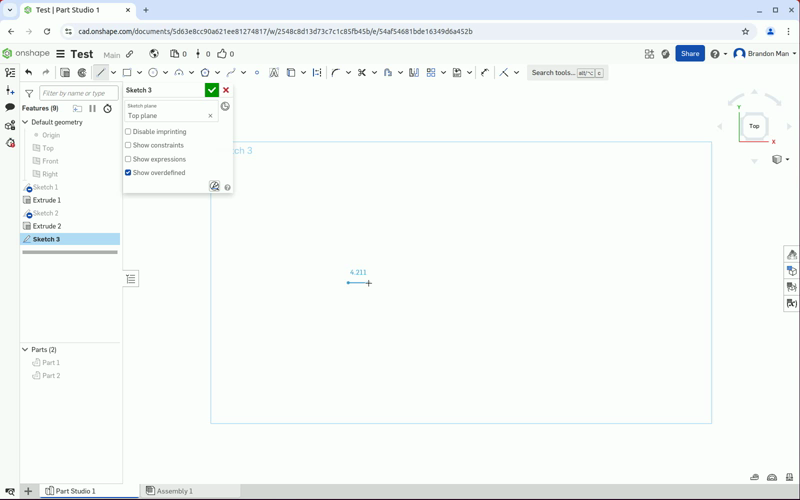
key_down(shift)
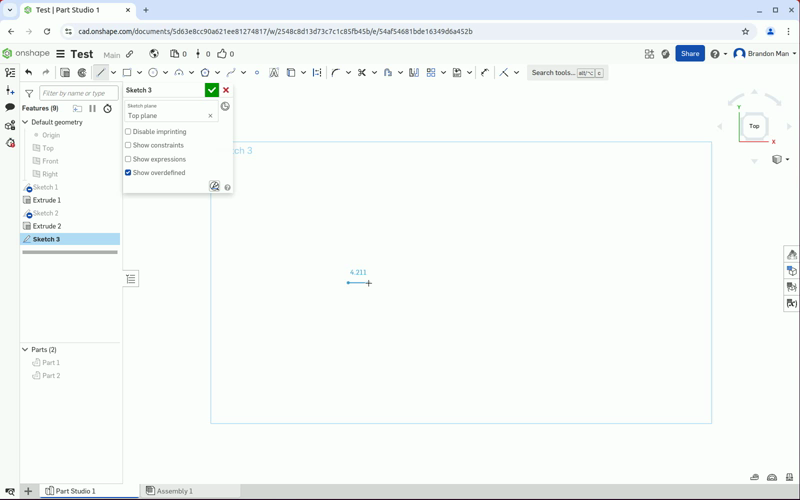
mouse_move(398, 282)
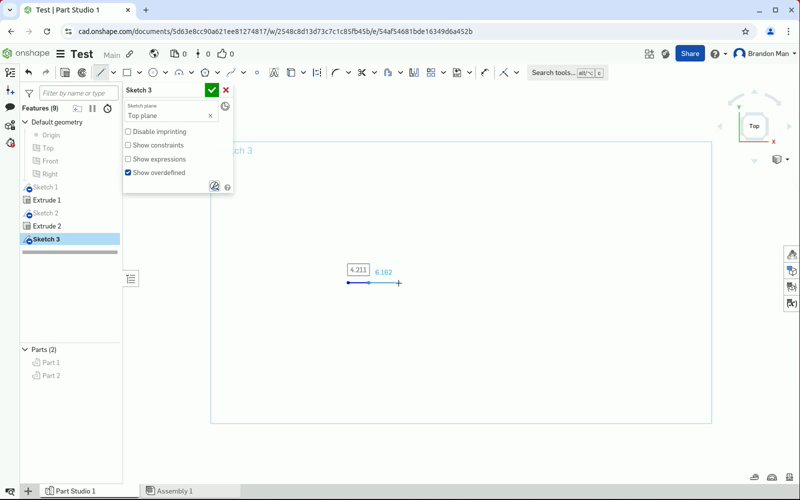
mouse_move(368, 262)
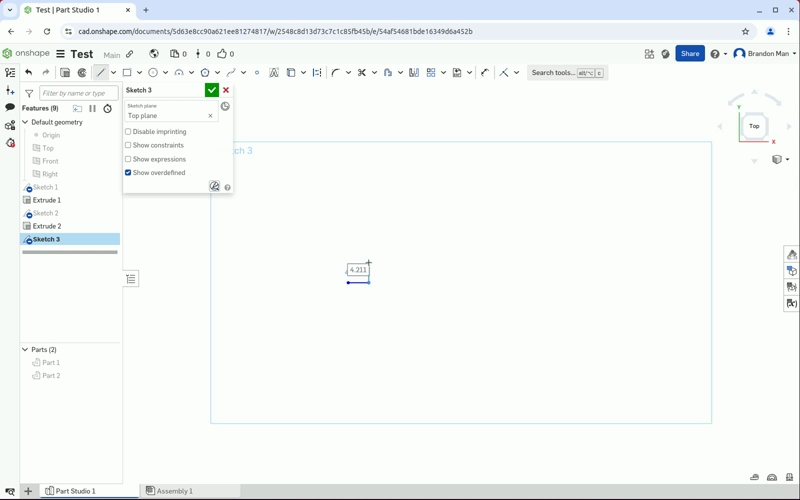
click(368, 262)
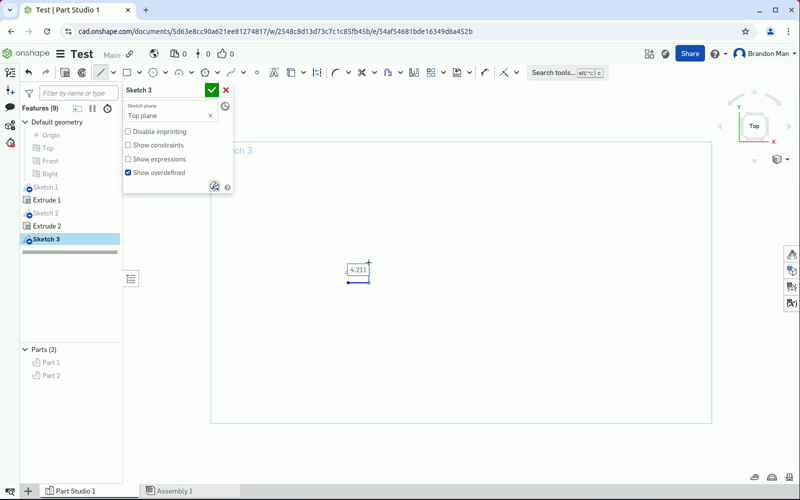
key_up(shift)
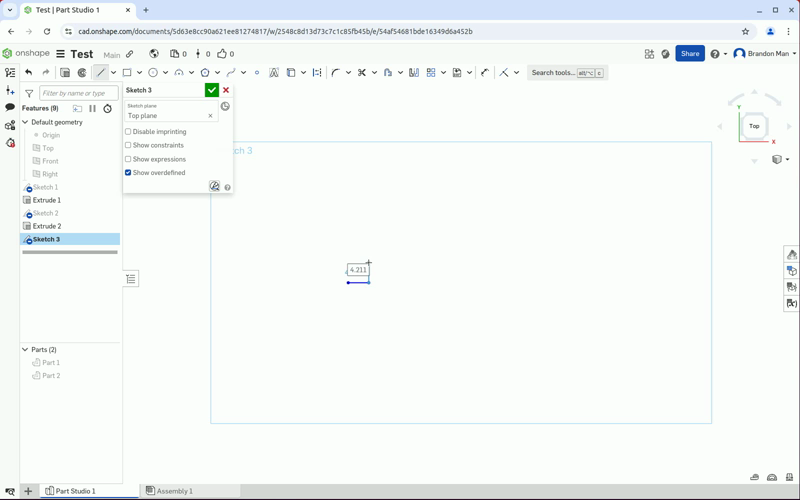
key_down(shift)
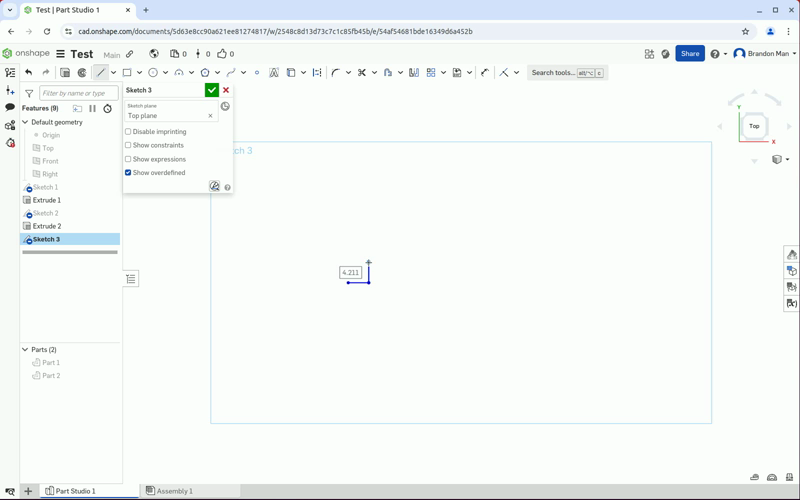
mouse_move(398, 262)
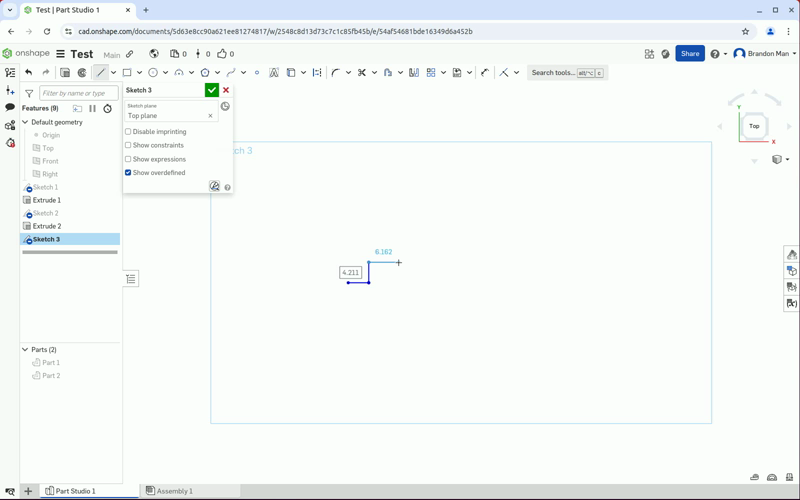
mouse_move(368, 212)
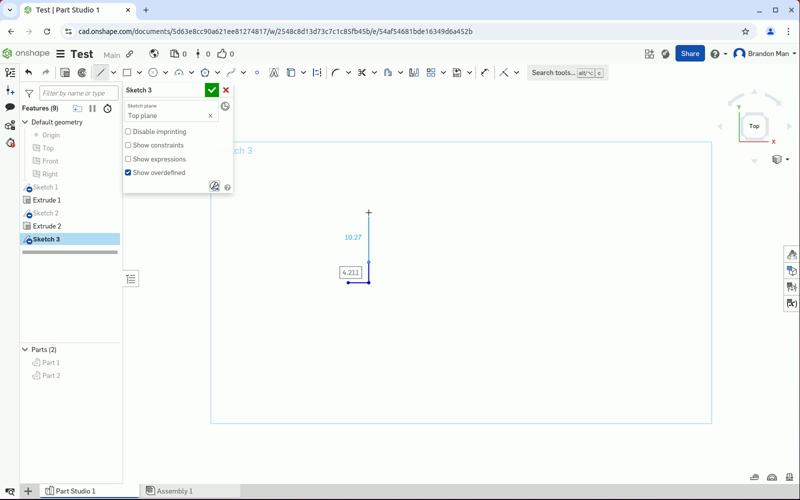
click(368, 212)
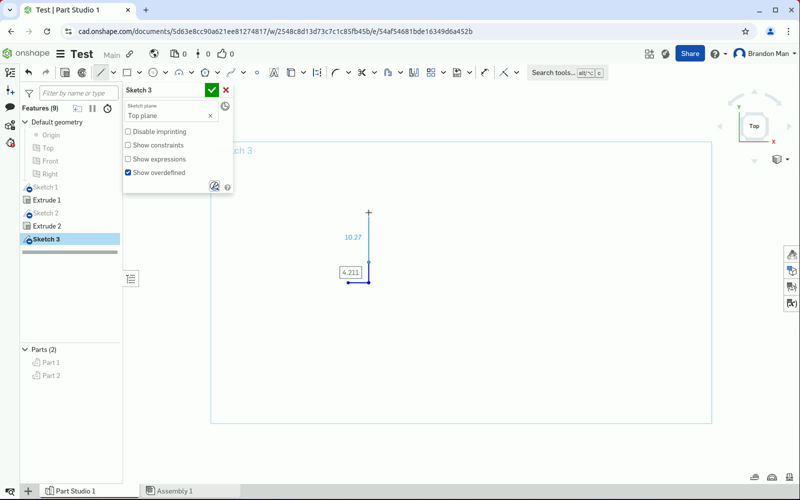
key_up(shift)
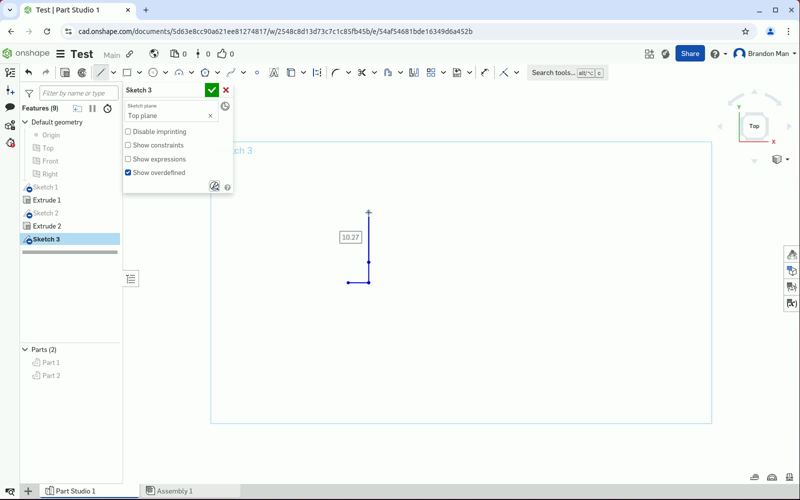
key_down(shift)
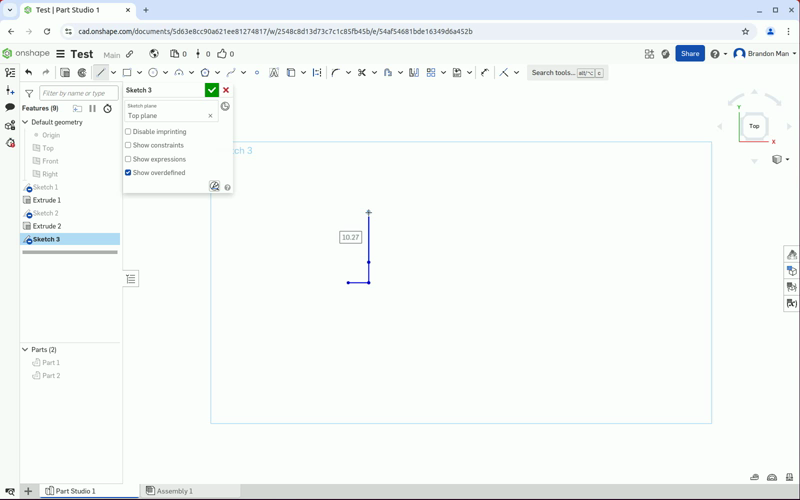
mouse_move(398, 212)
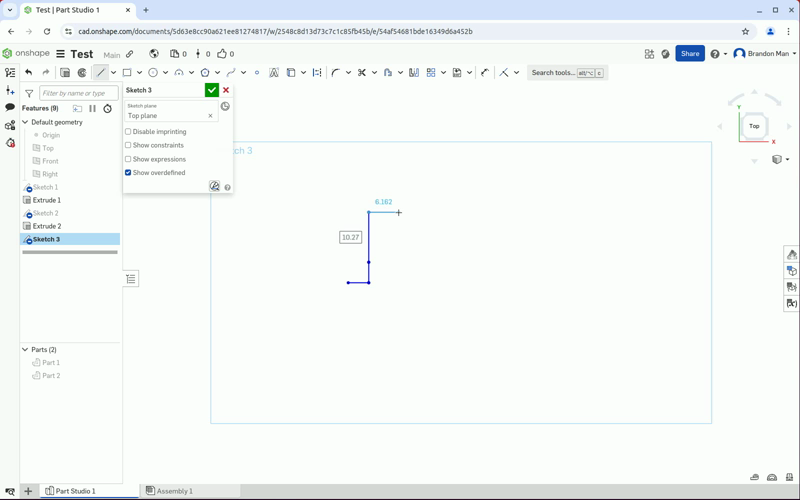
mouse_move(348, 212)
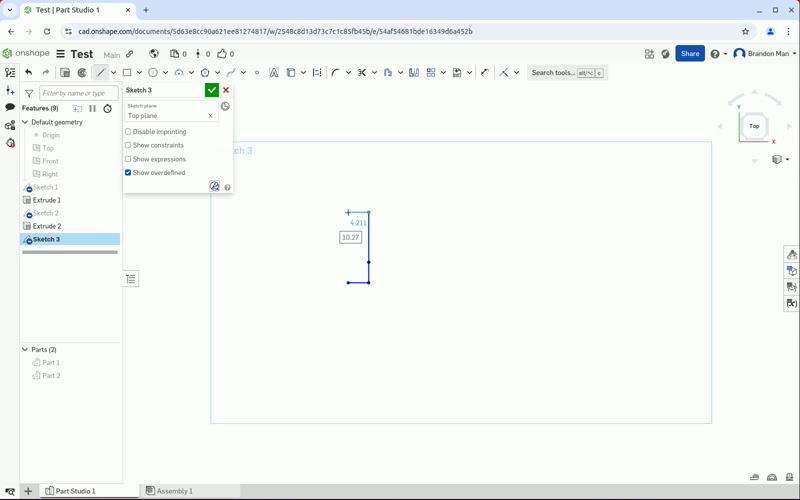
click(348, 212)
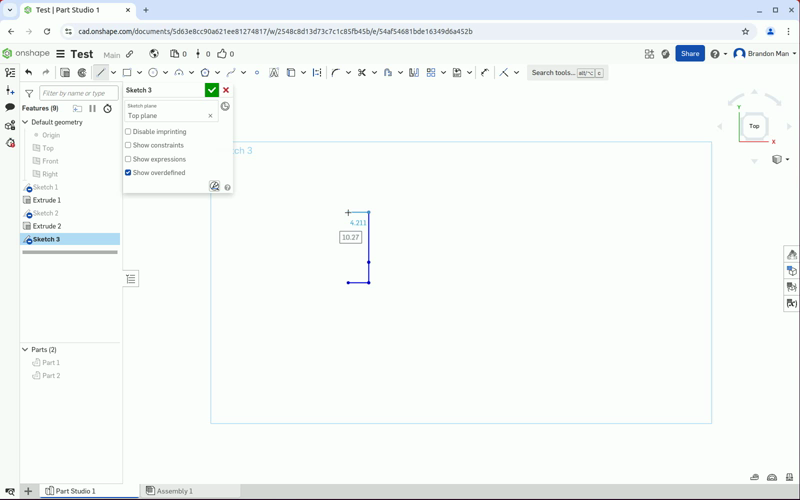
key_up(shift)
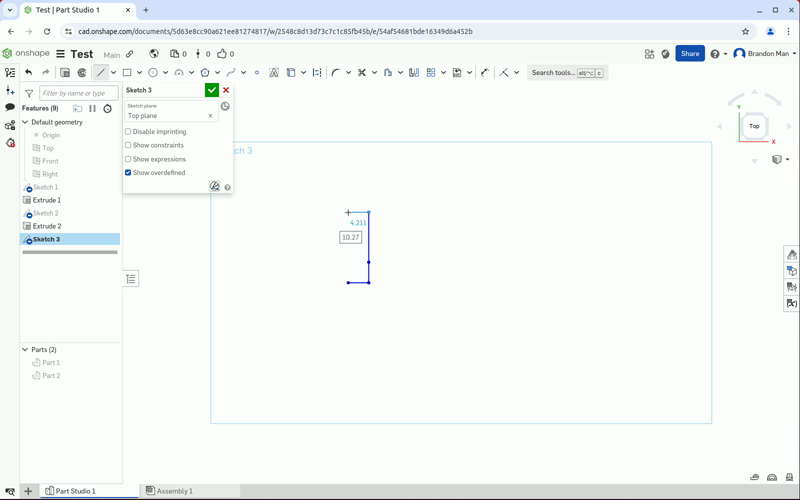
key_down(shift)
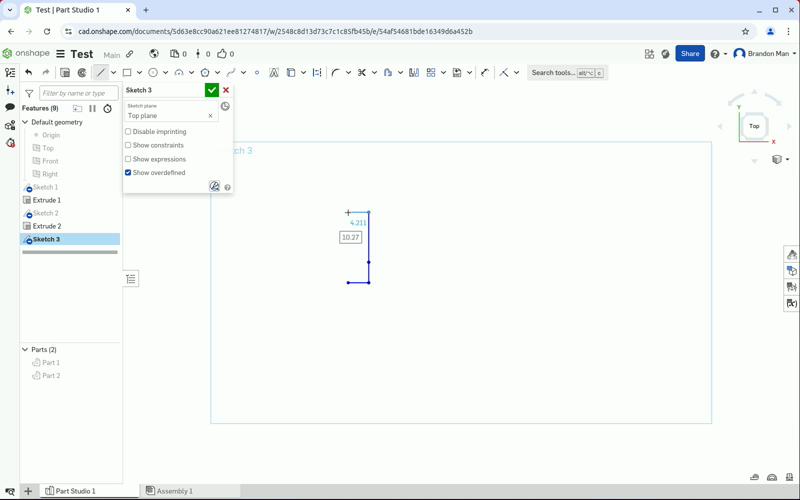
mouse_move(348, 282)
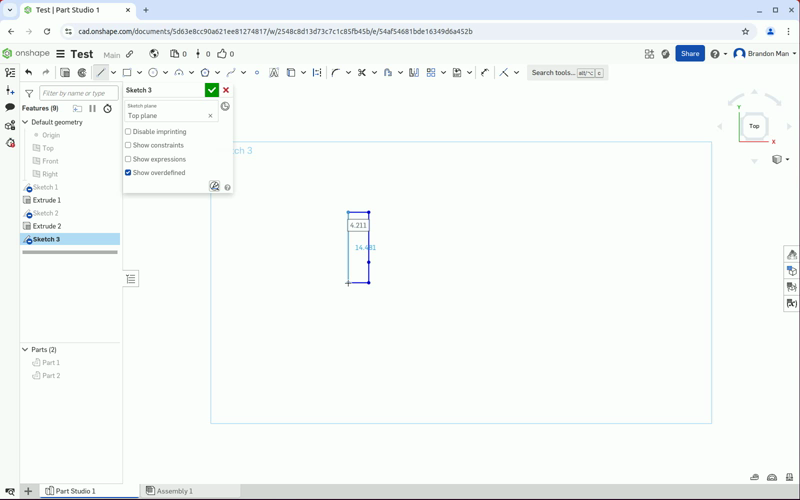
key_up(shift)
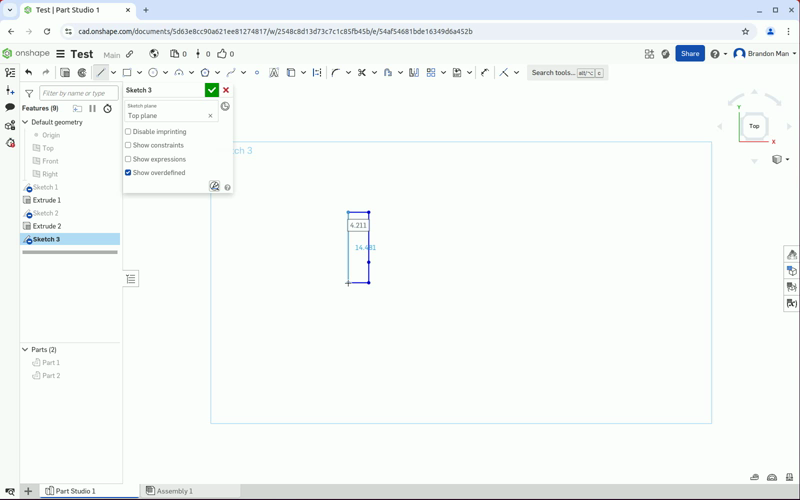
click(348, 282)
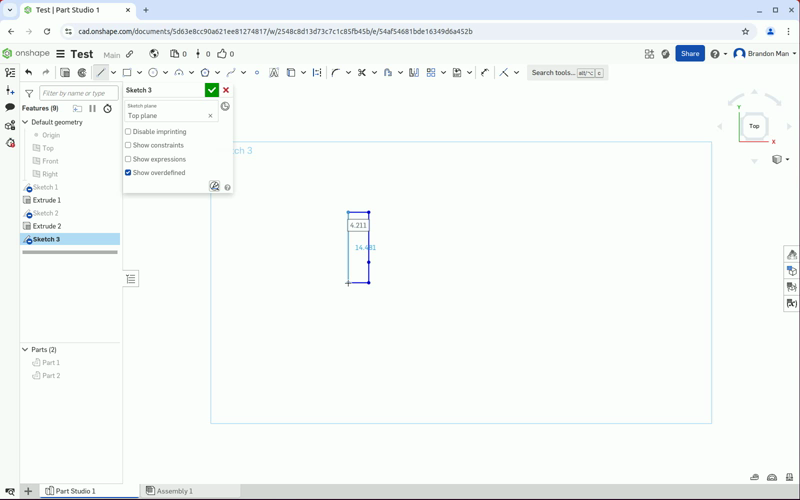
key(esc)
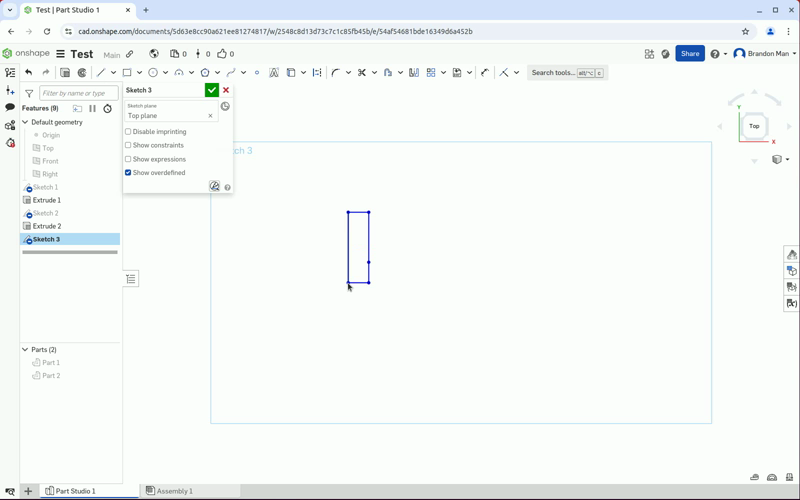
mouse_move(353, 239)
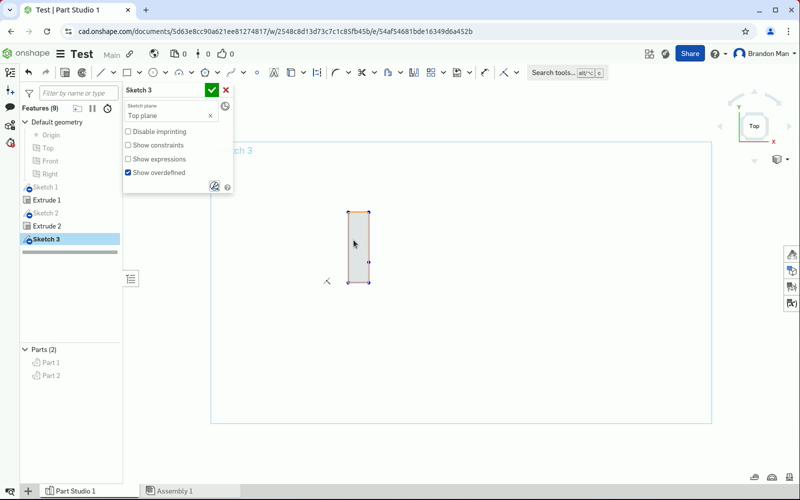
scroll(6)
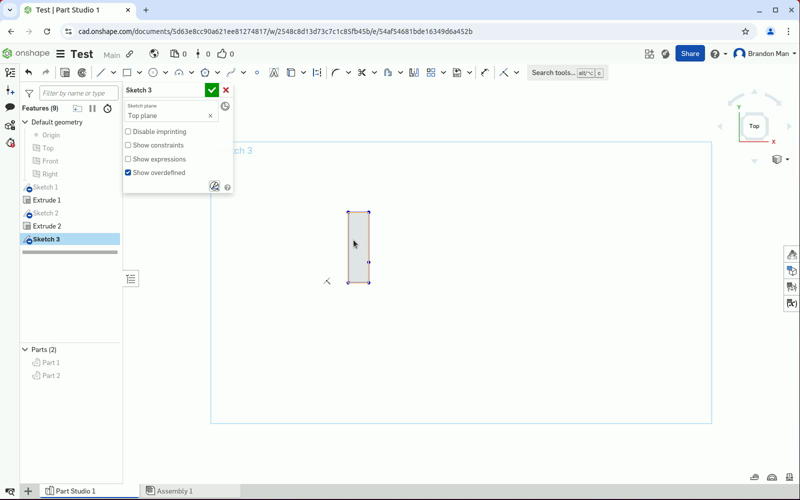
scroll(6)
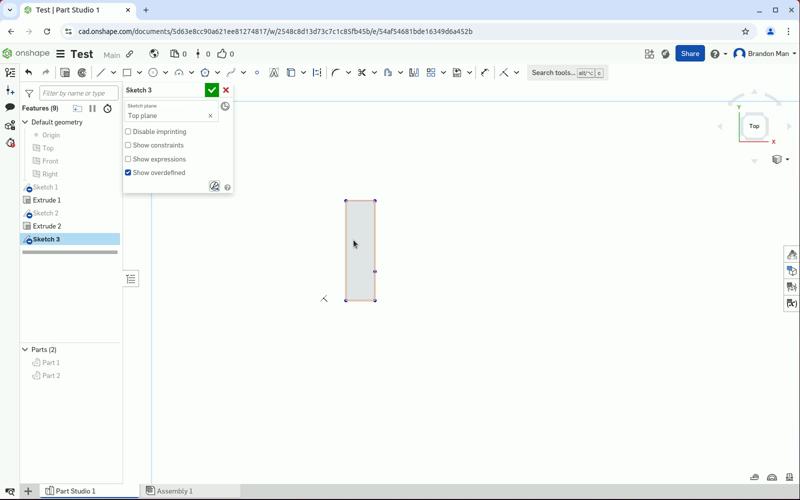
scroll(6)
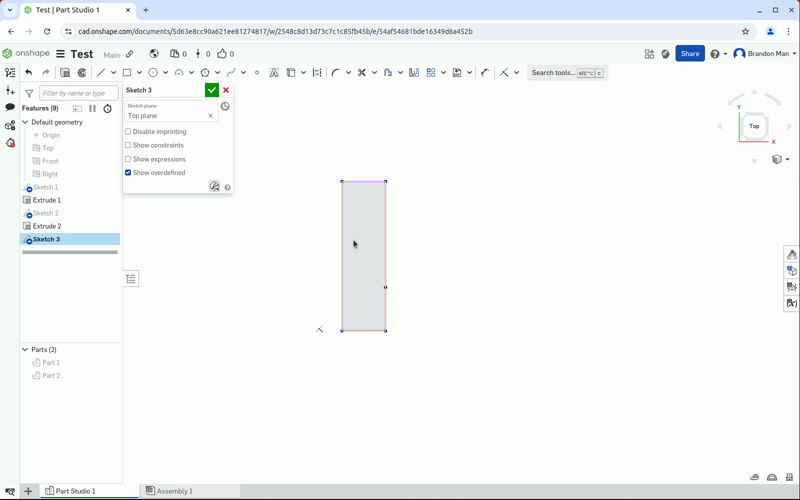
scroll(6)
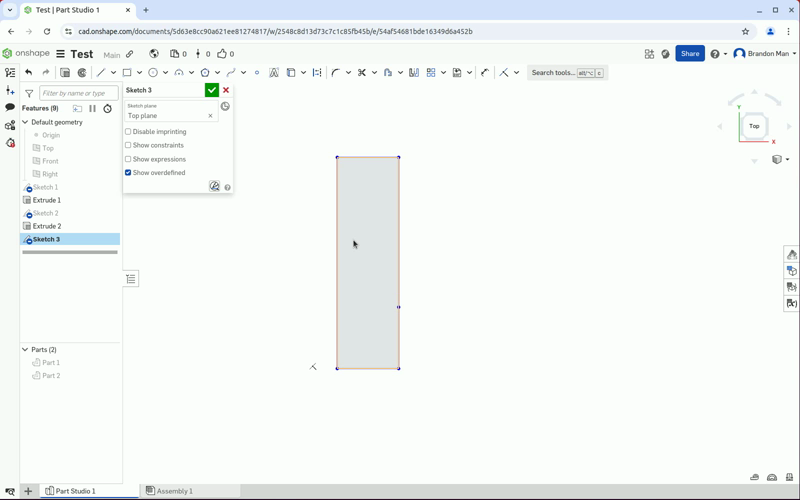
scroll(6)
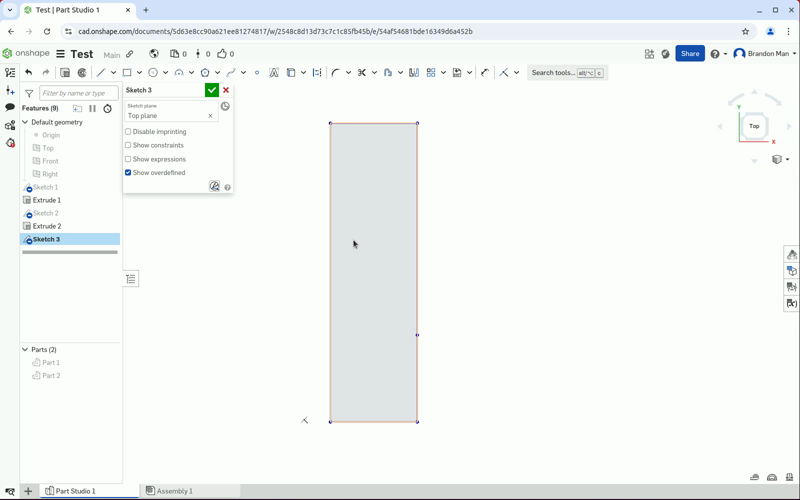
scroll(6)
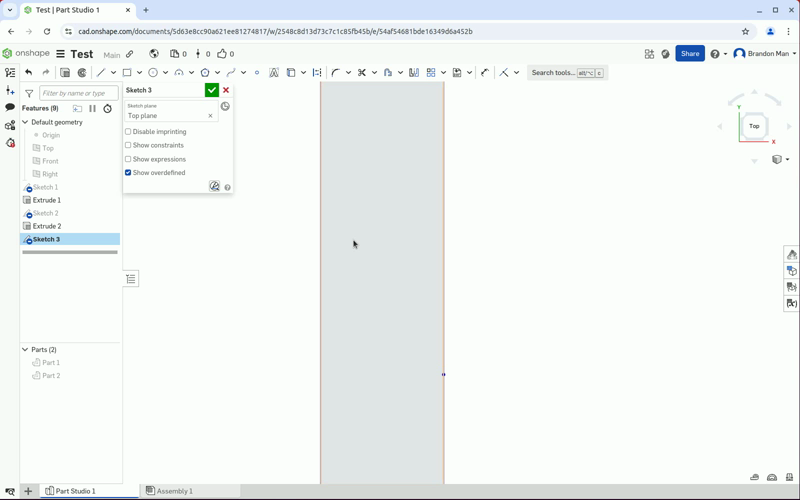
scroll(6)
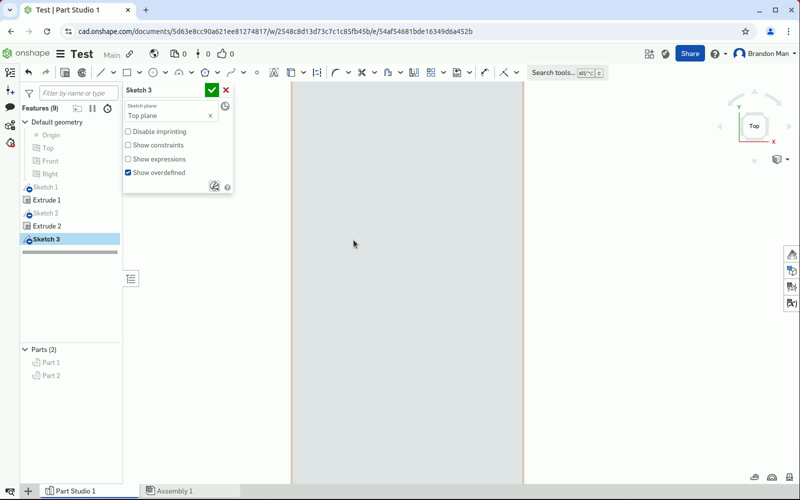
click(353, 239)
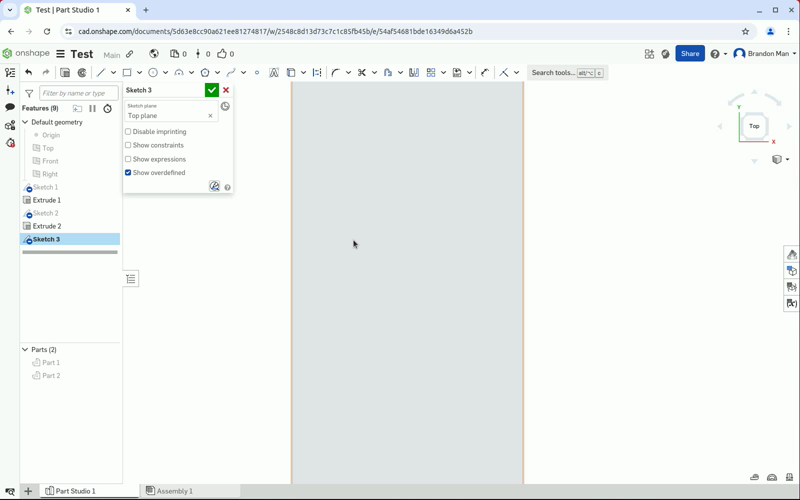
scroll(-6)
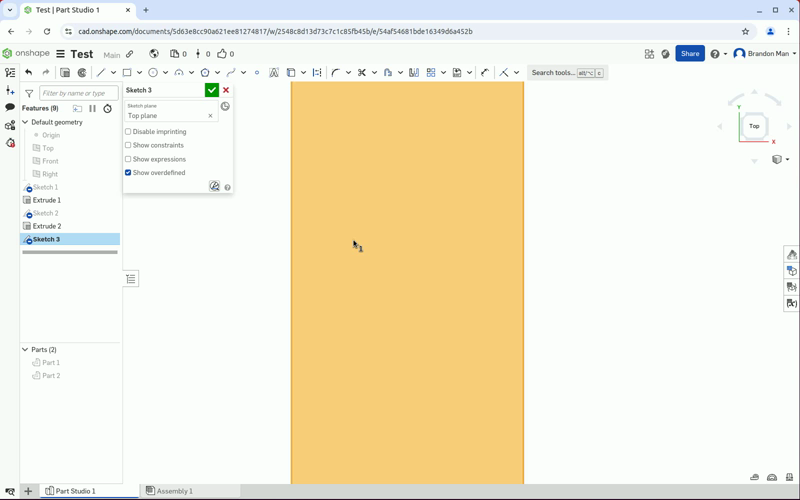
scroll(-6)
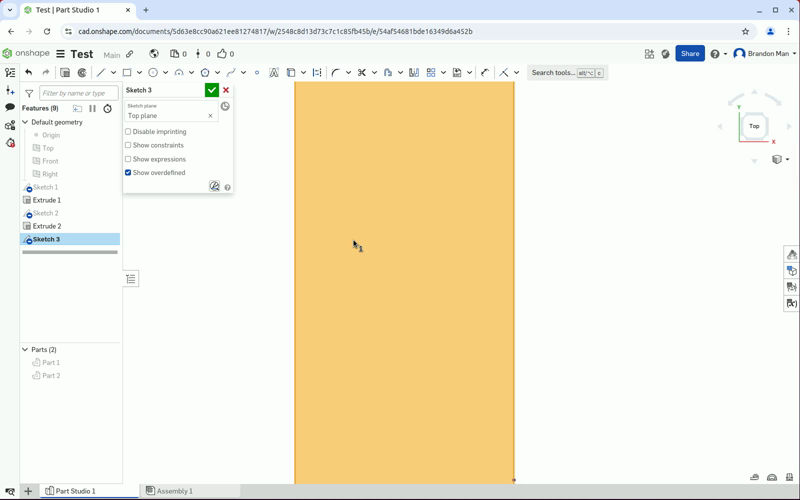
scroll(-6)
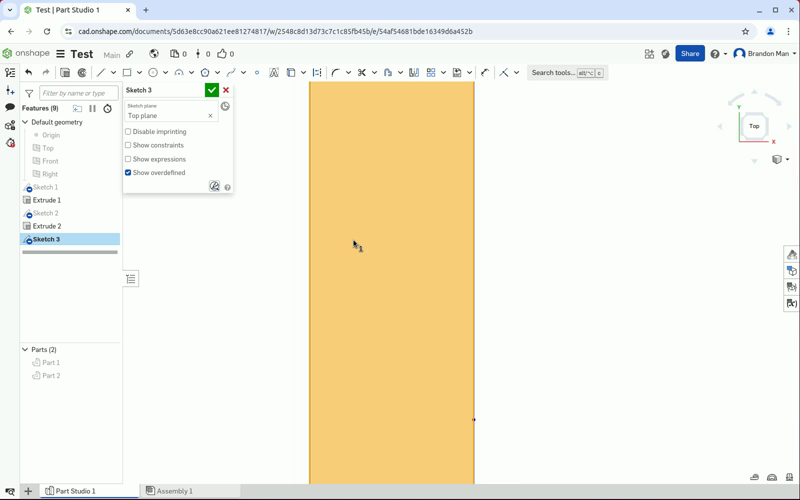
scroll(-6)
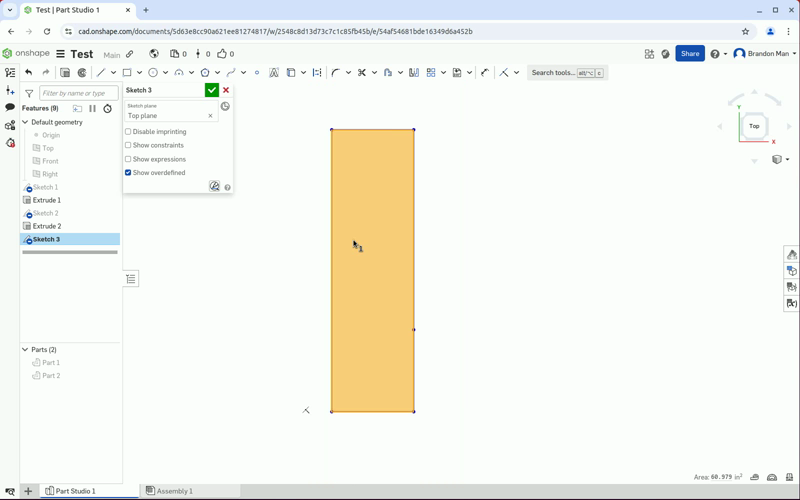
scroll(-6)
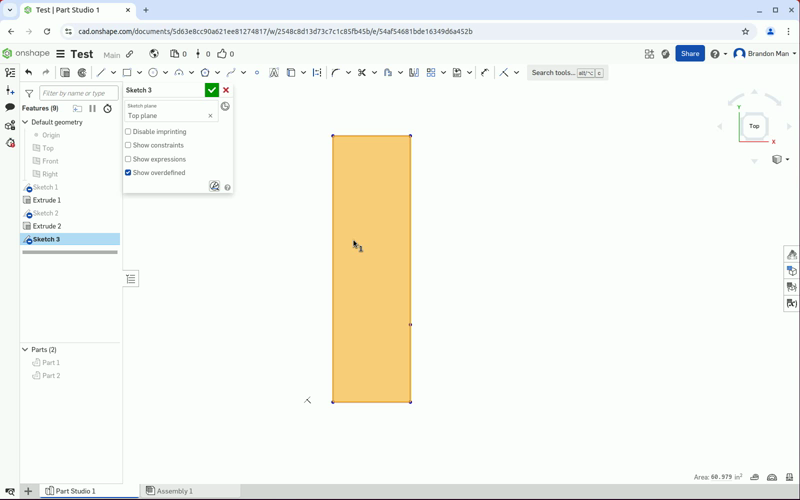
scroll(-6)
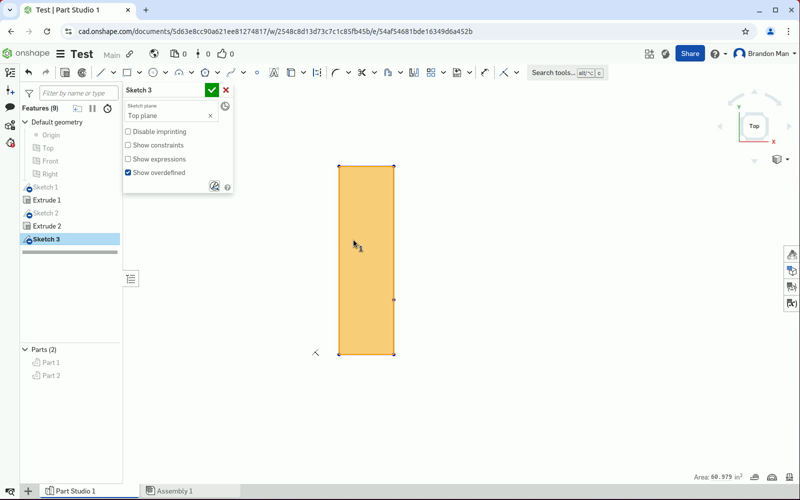
scroll(-6)
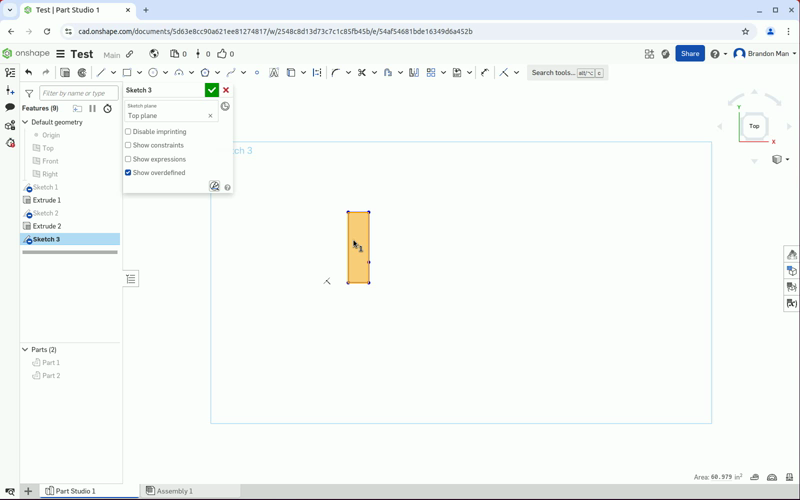
mouse_move(73, 352)
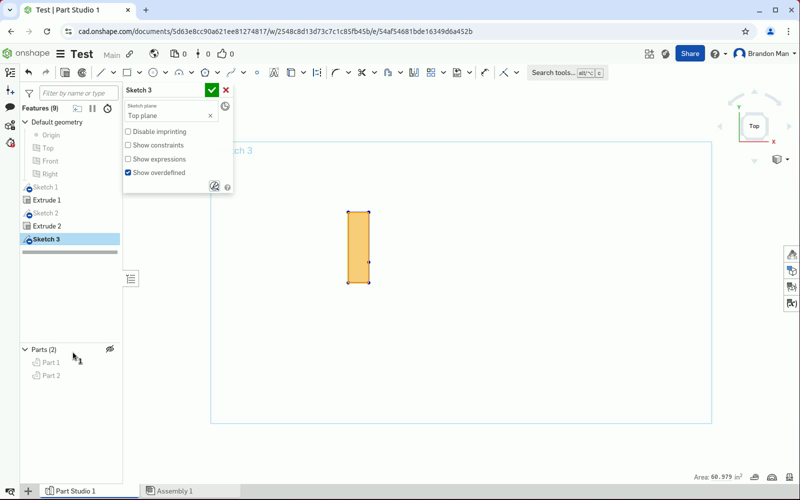
key(shift+y)
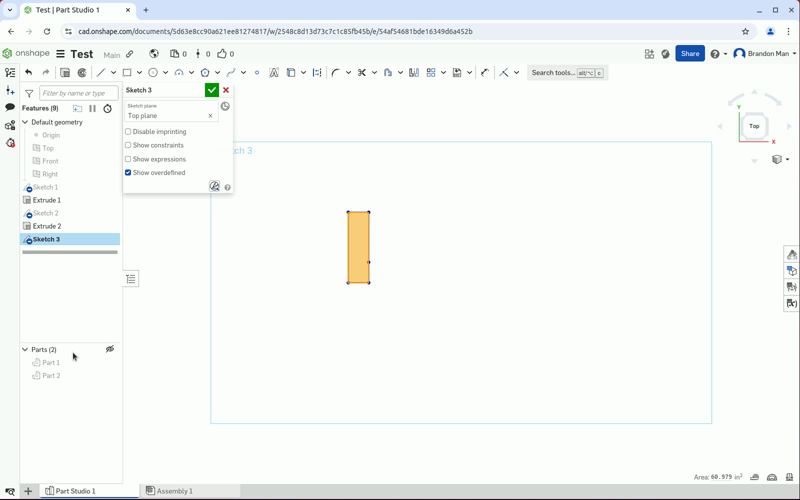
key(shift+e)
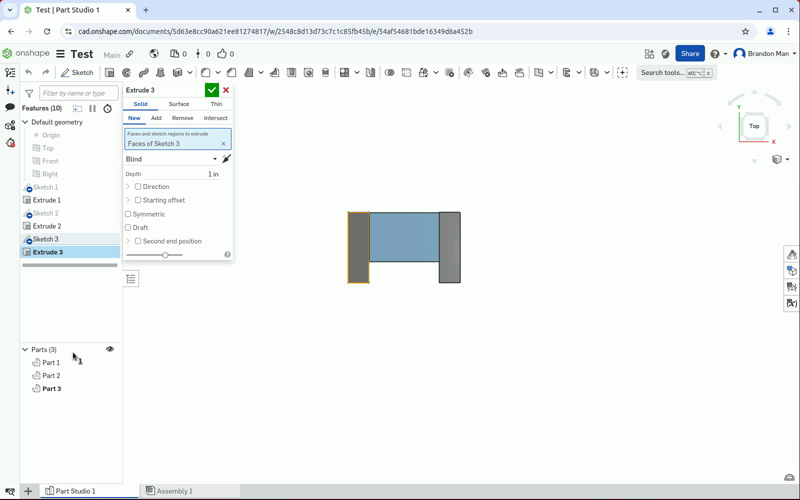
mouse_move(143, 106)
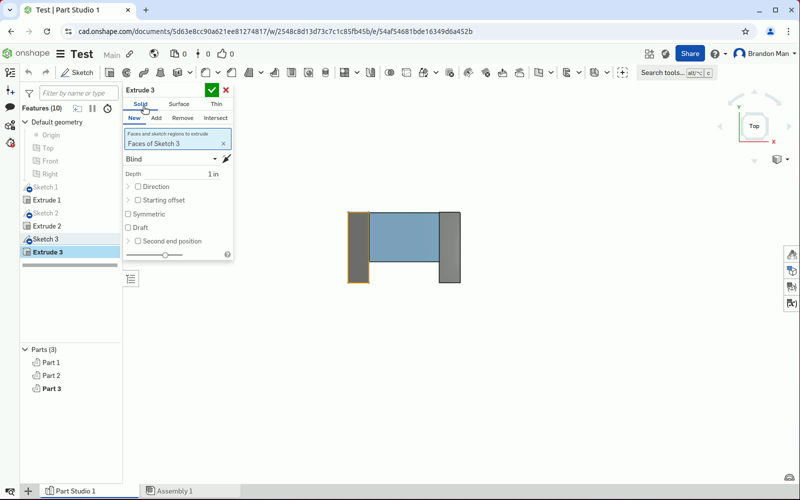
click(143, 106)
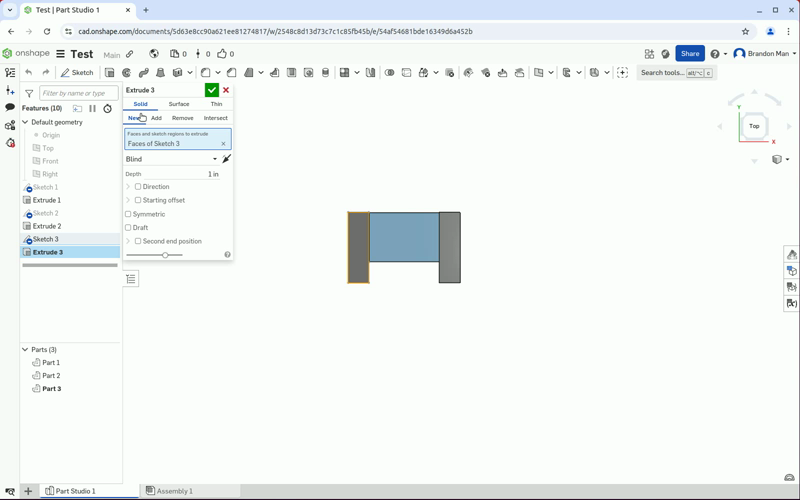
mouse_move(137, 120)
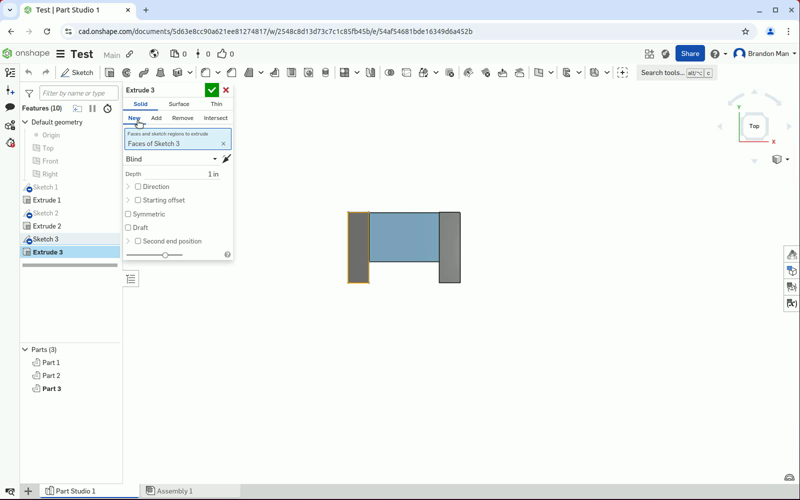
click(137, 120)
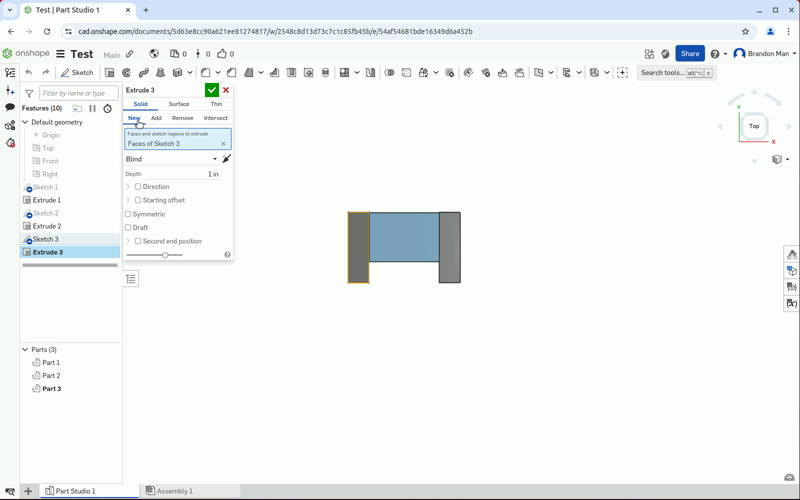
key(tab, 4)
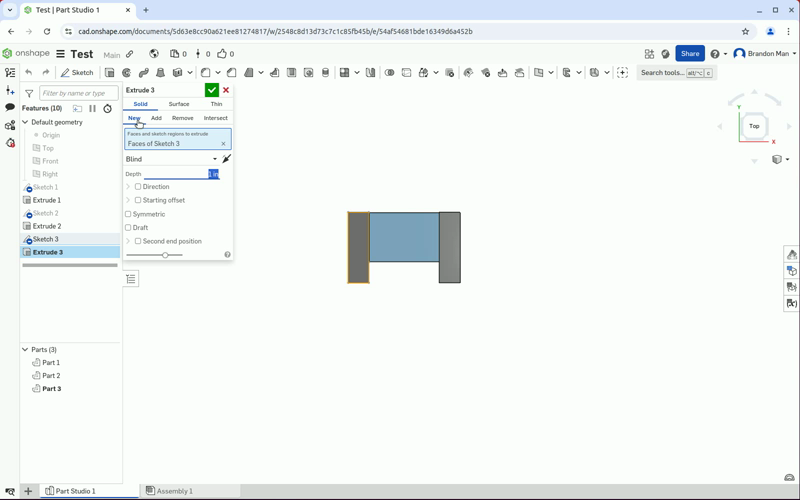
text(10.11)
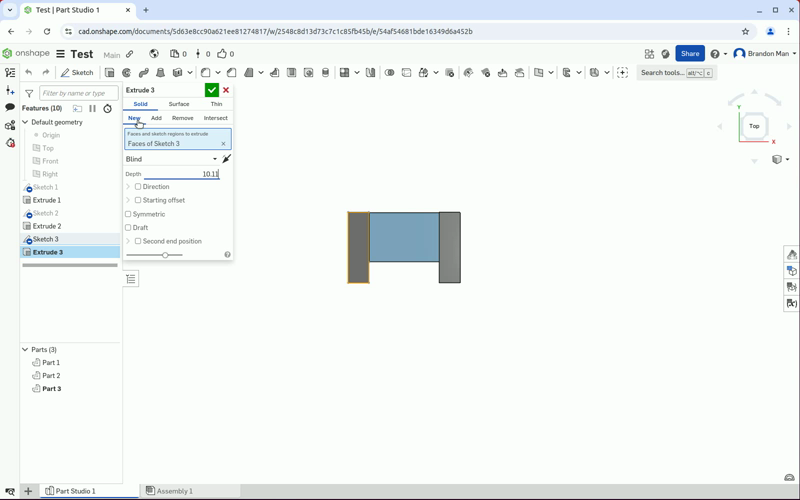
key(enter)
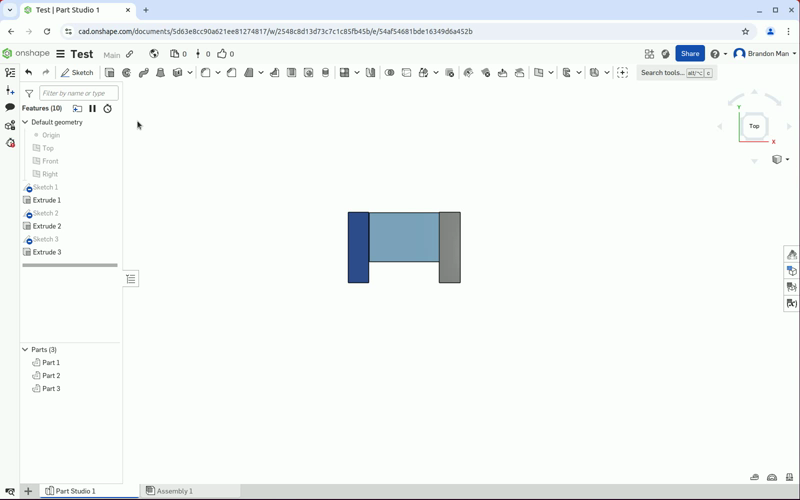
key(shift+h)
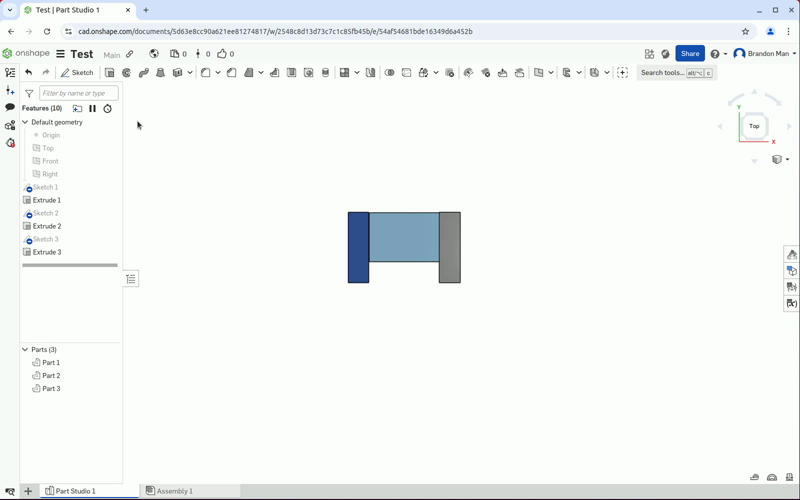
key(shift+h)
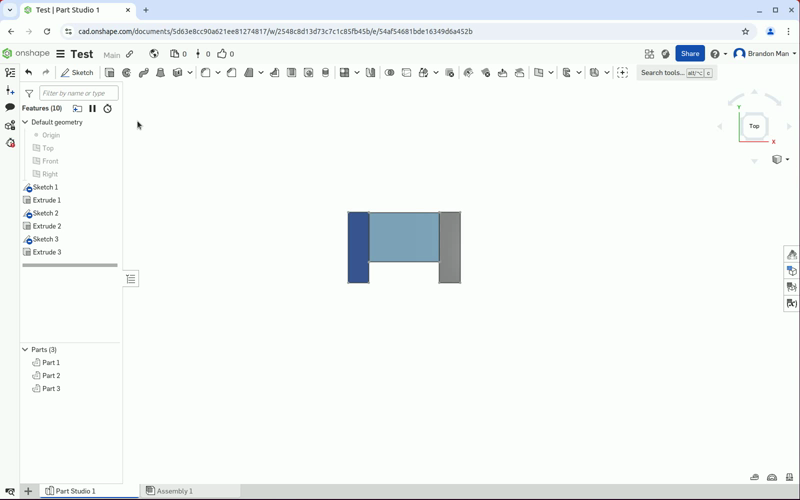
key(shift+7)
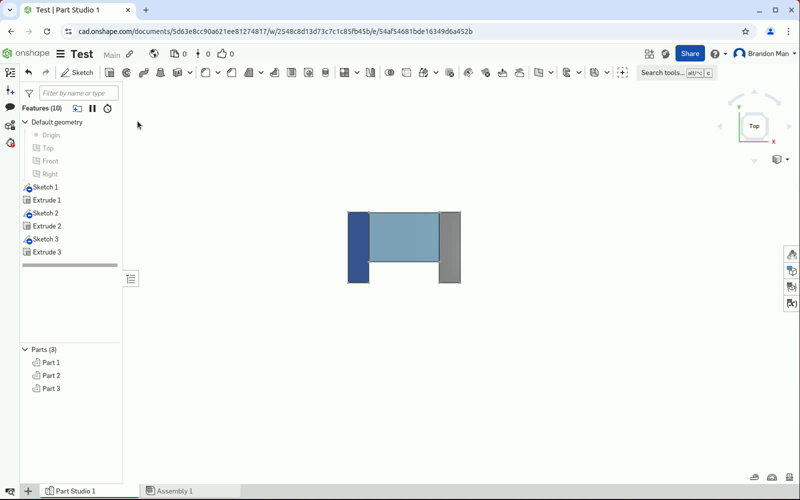
key(up, 3)
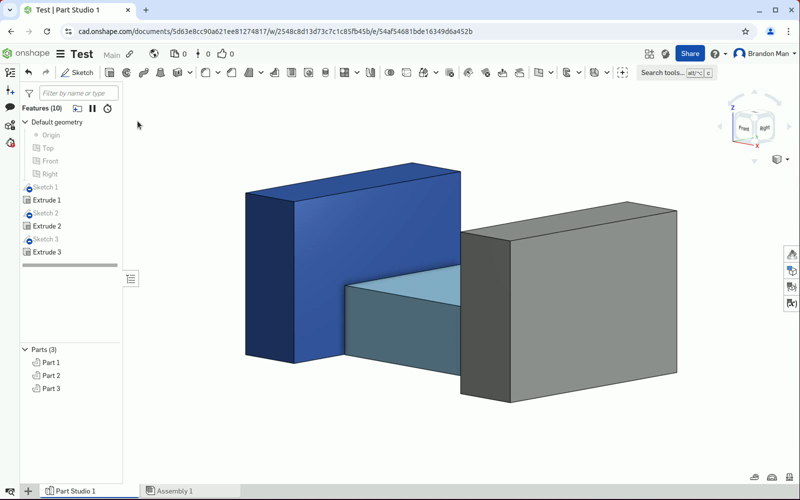
key(left, 3)
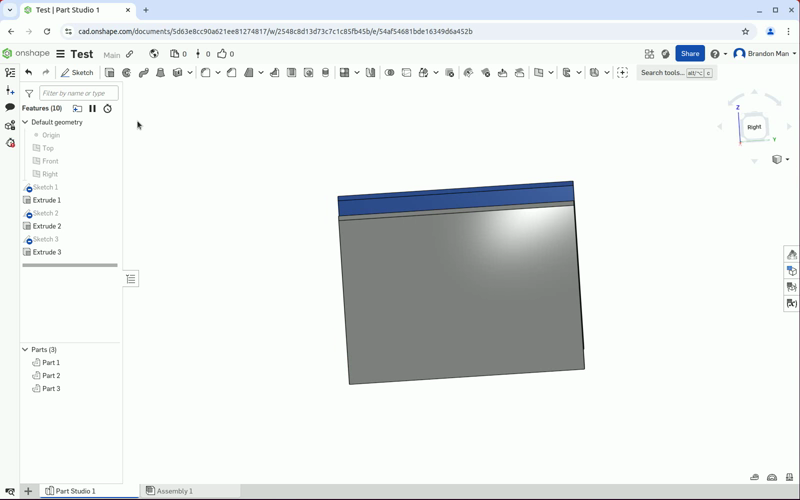
key(right, 3)
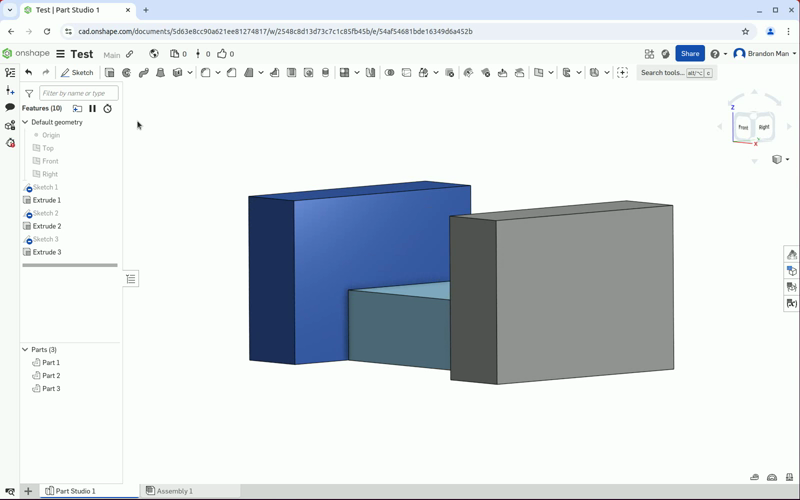
key(down, 3)
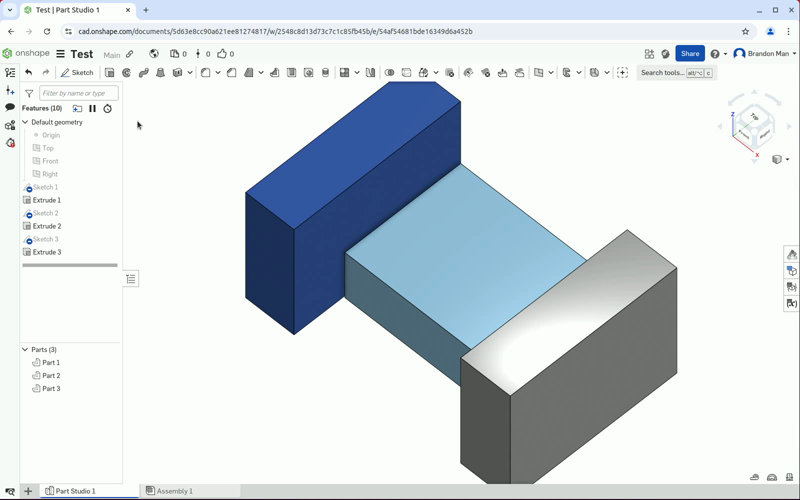
mouse_move(73, 189)
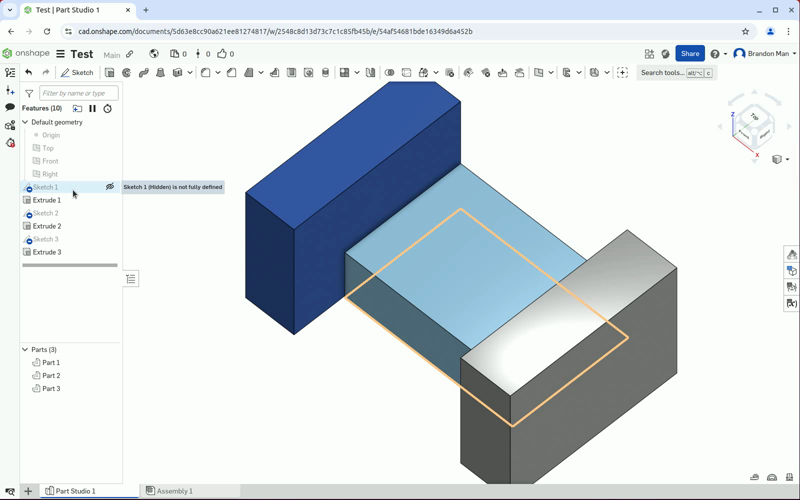
click(73, 189)